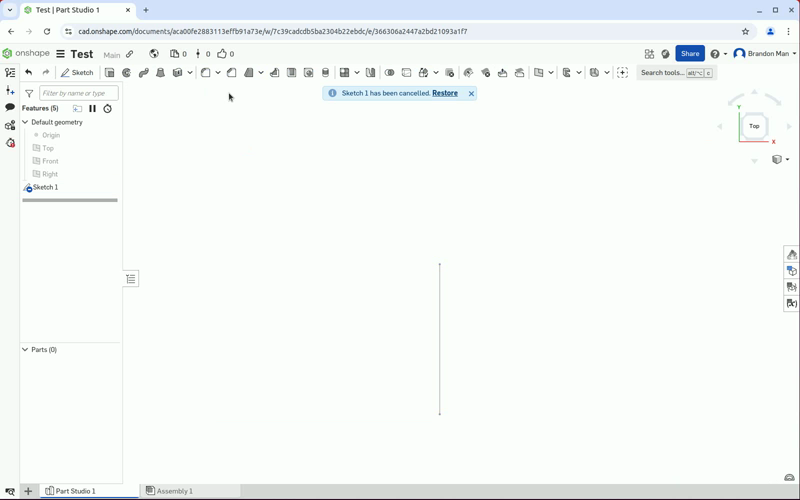
key(shift+h)
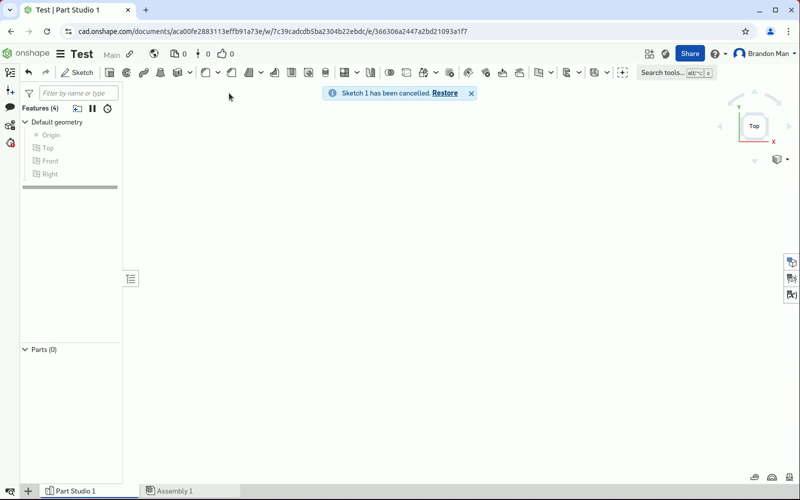
mouse_move(73, 352)
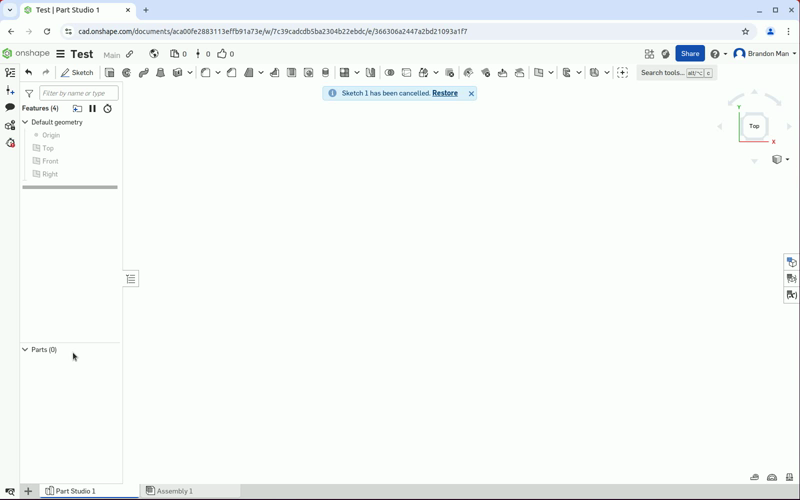
key(y)
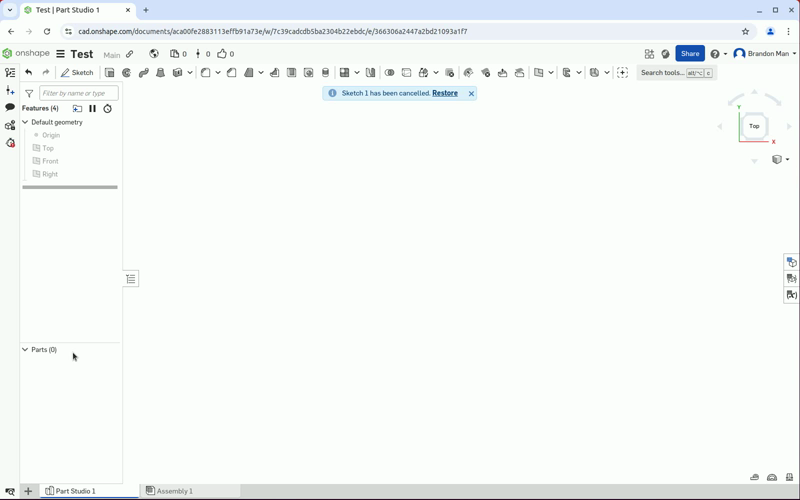
key(shift+p)
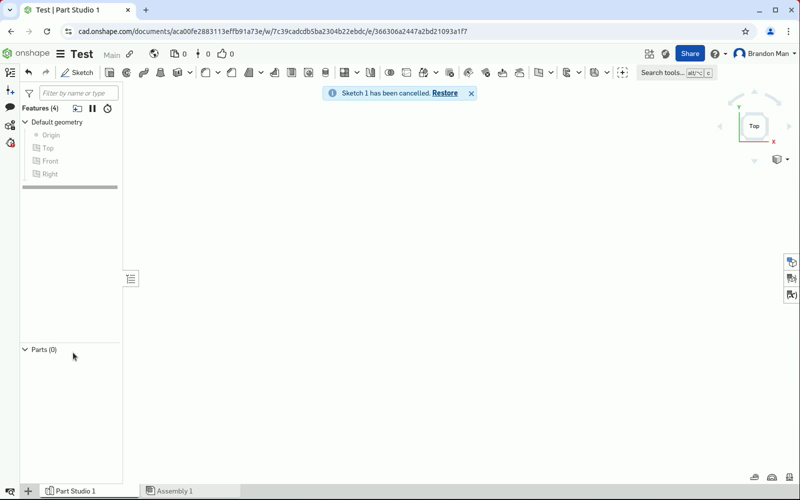
key(space)
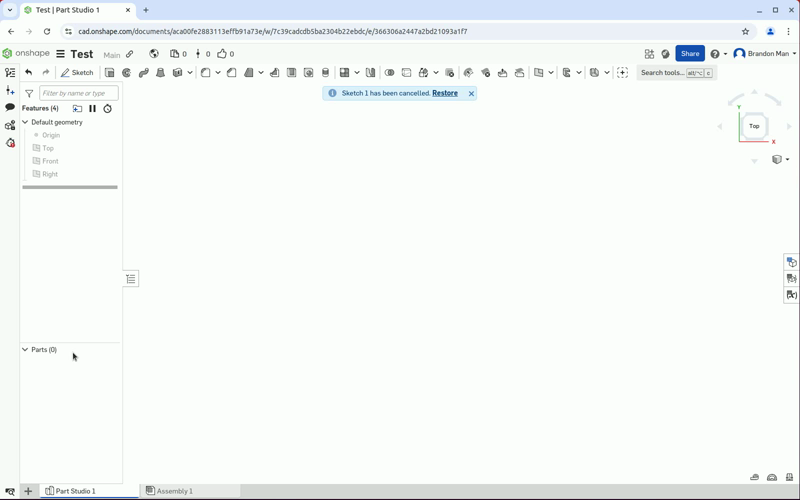
key_down(shift)
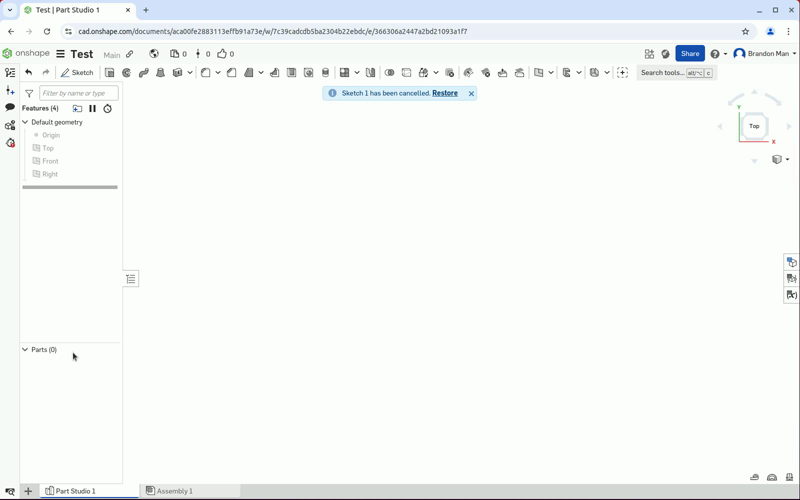
key(up)
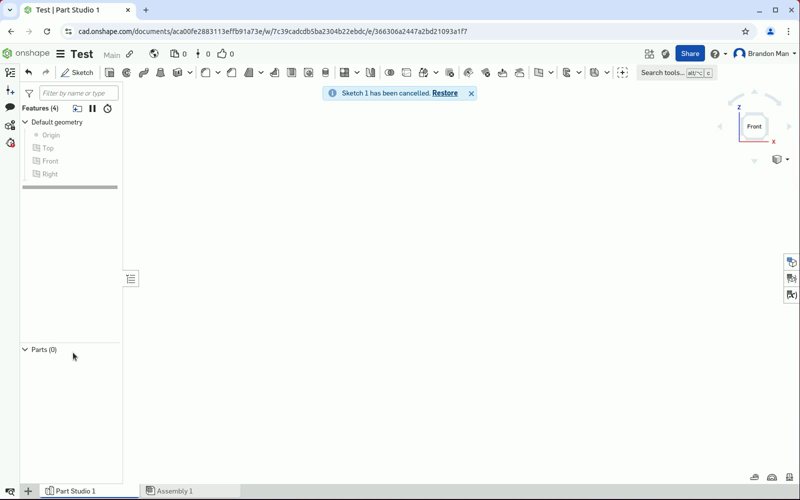
key_up(shift)
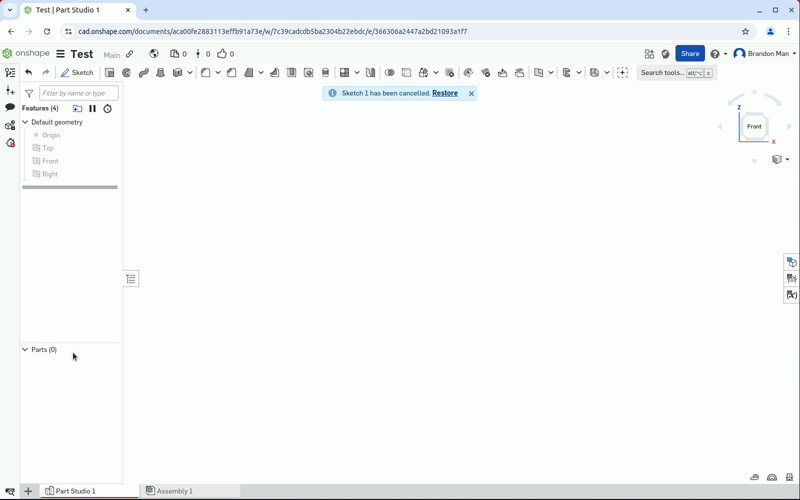
mouse_move(73, 352)
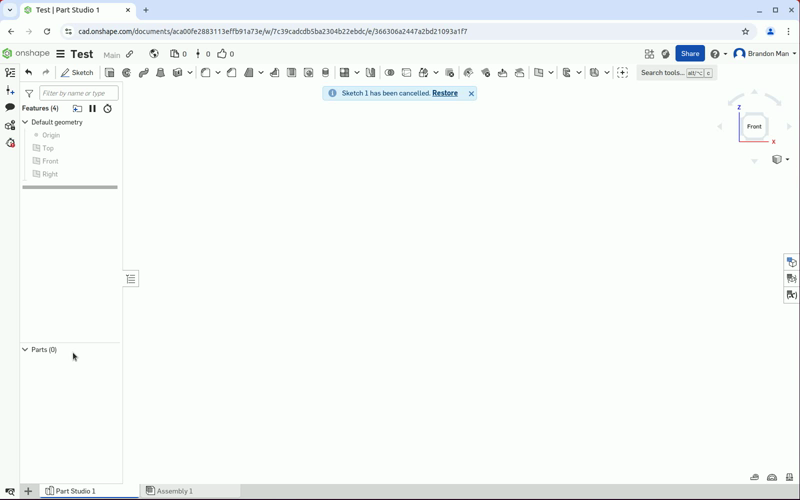
key(shift+y)
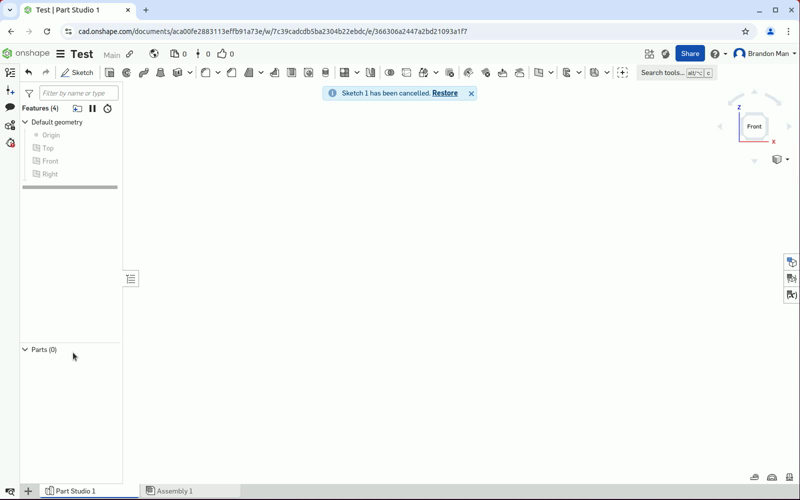
key(shift+s)
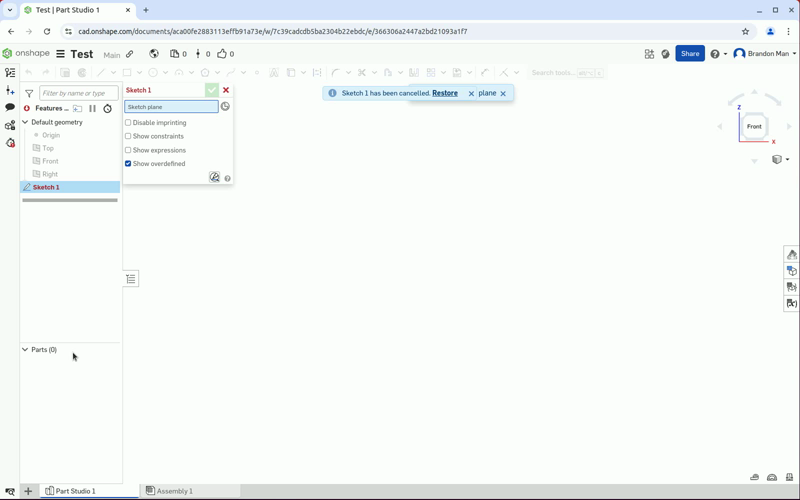
mouse_move(73, 163)
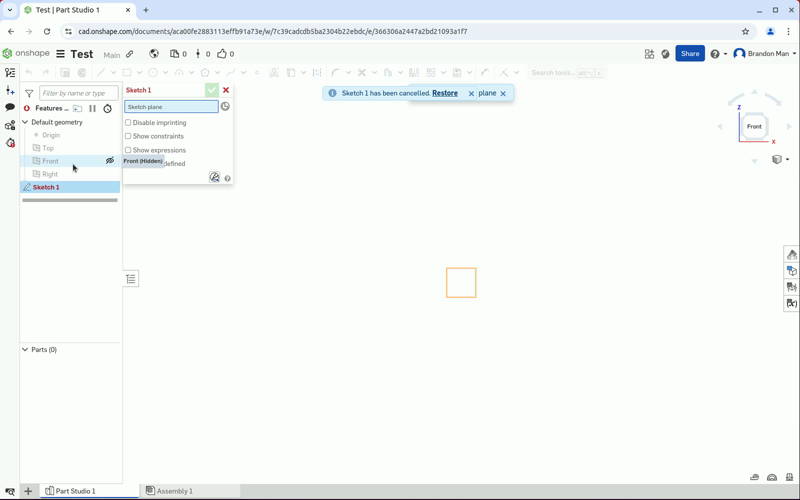
click(73, 163)
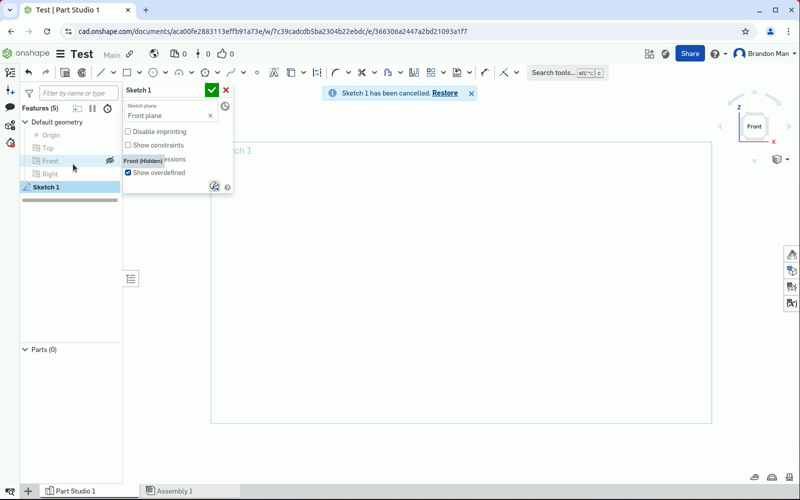
mouse_move(73, 352)
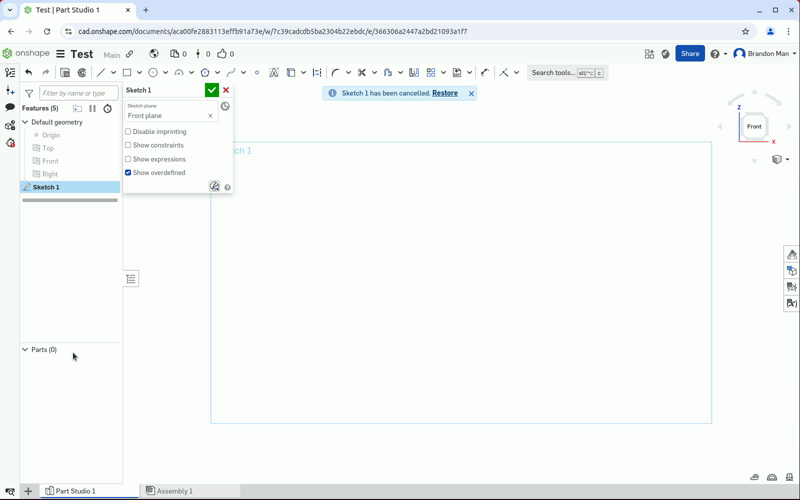
key(y)
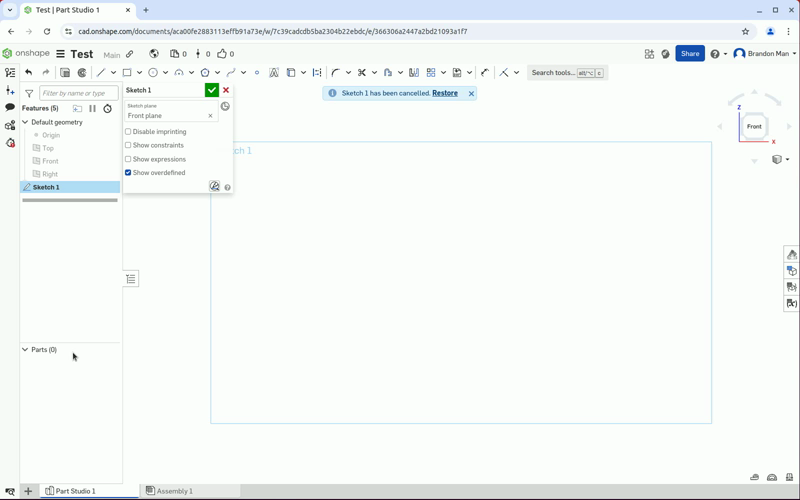
key(l)
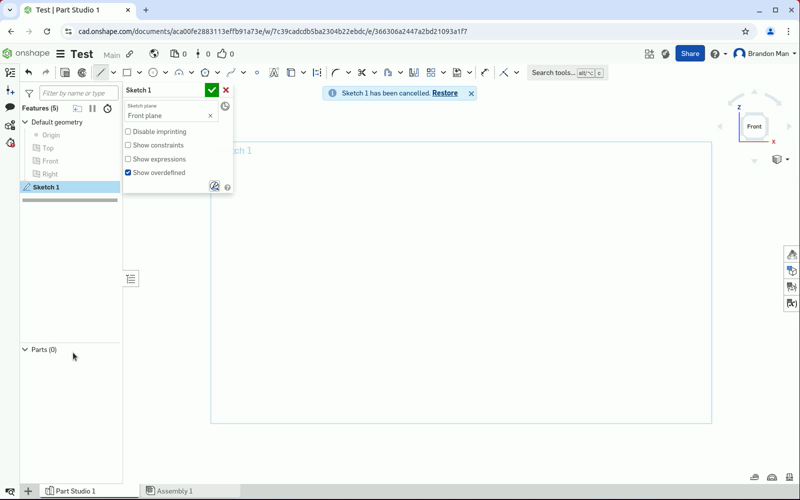
key_down(shift)
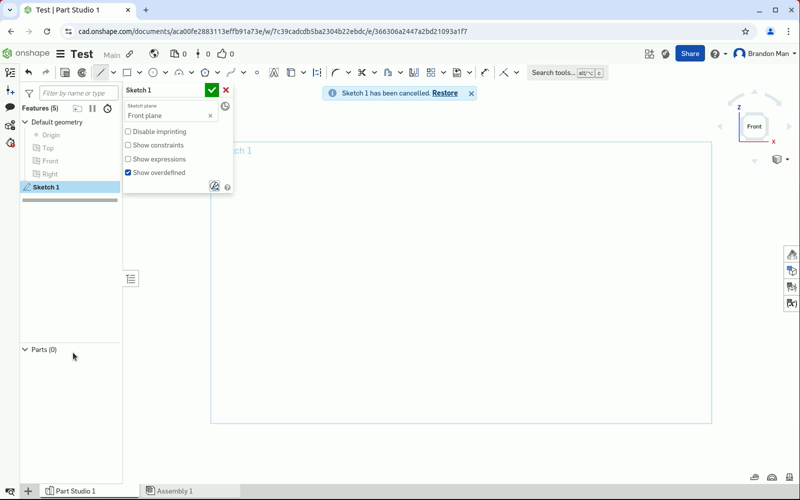
mouse_move(366, 328)
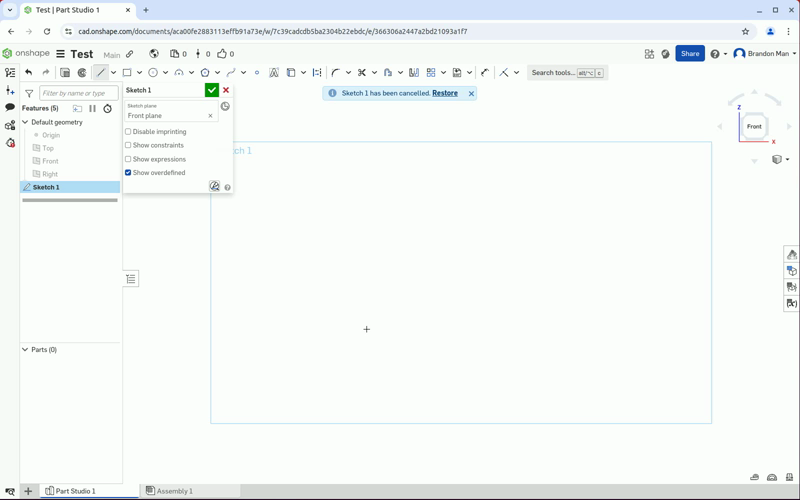
click(366, 328)
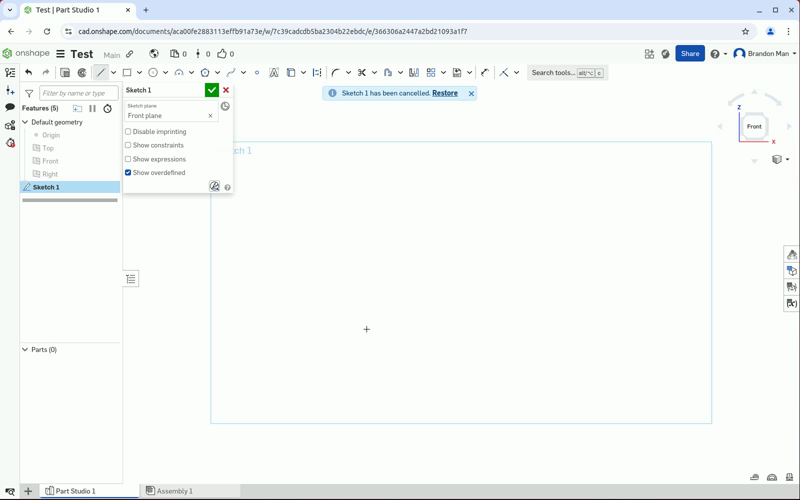
key_up(shift)
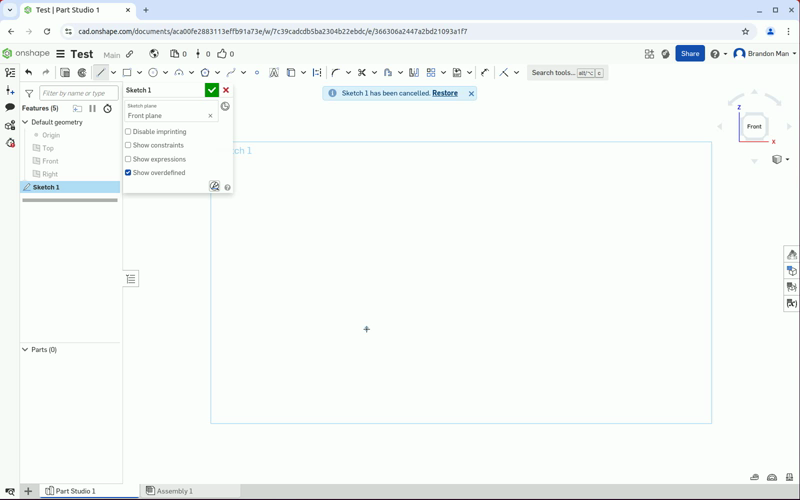
key_down(shift)
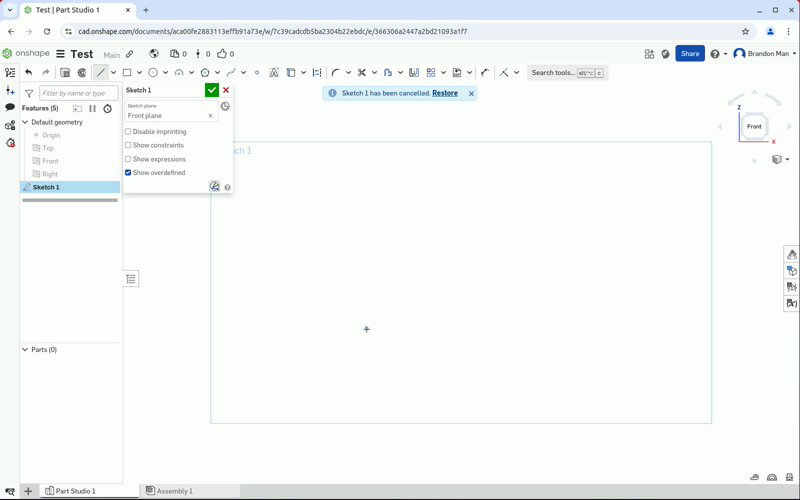
mouse_move(529, 328)
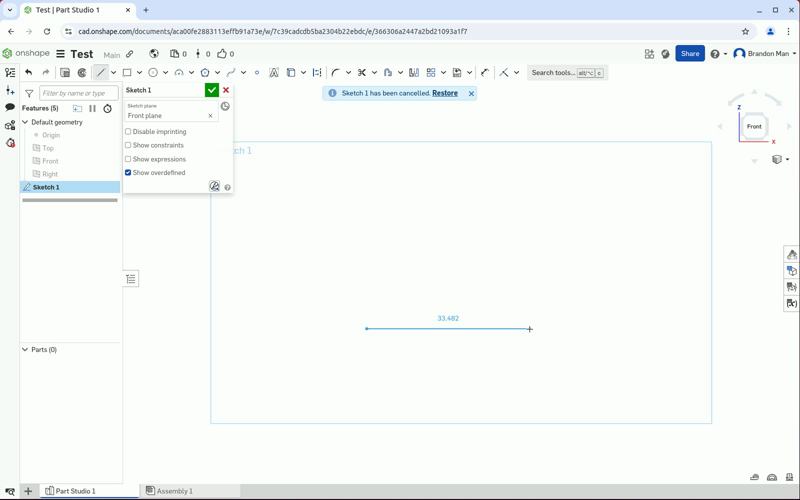
click(529, 328)
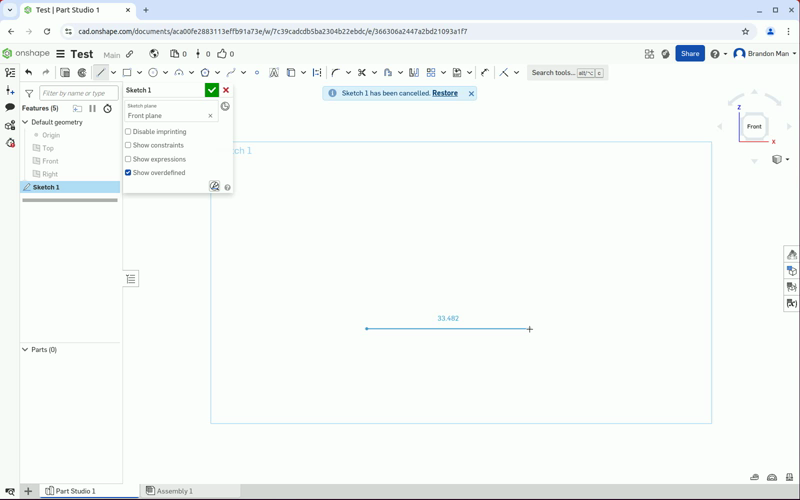
key_up(shift)
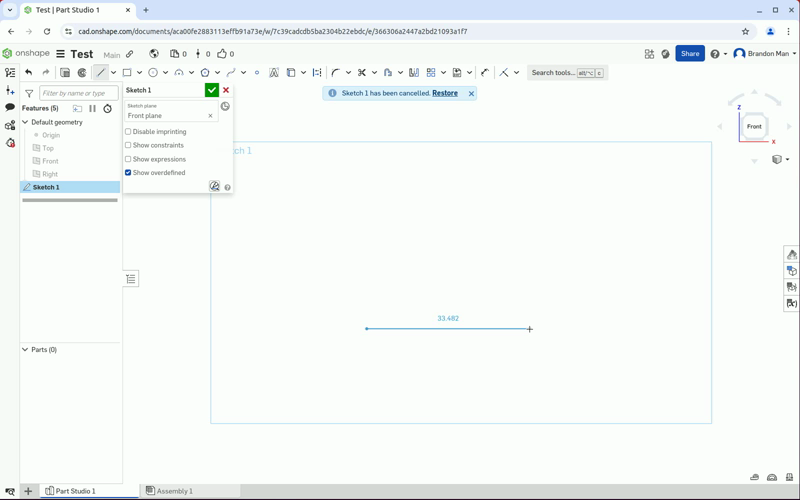
key_down(shift)
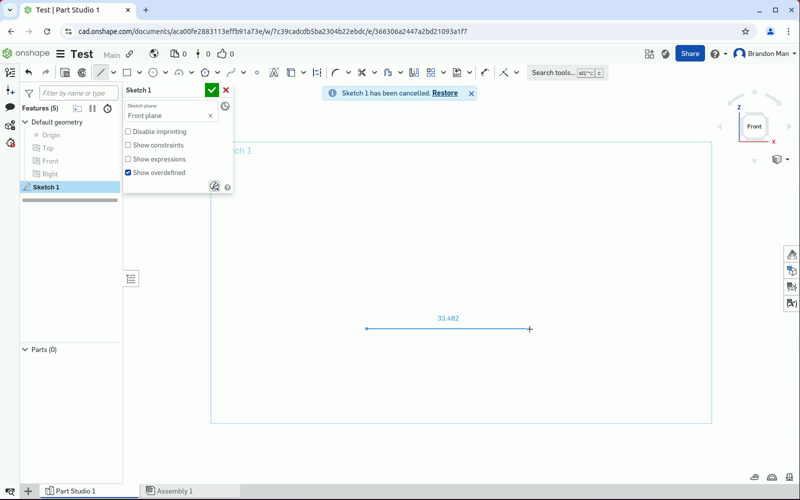
mouse_move(529, 221)
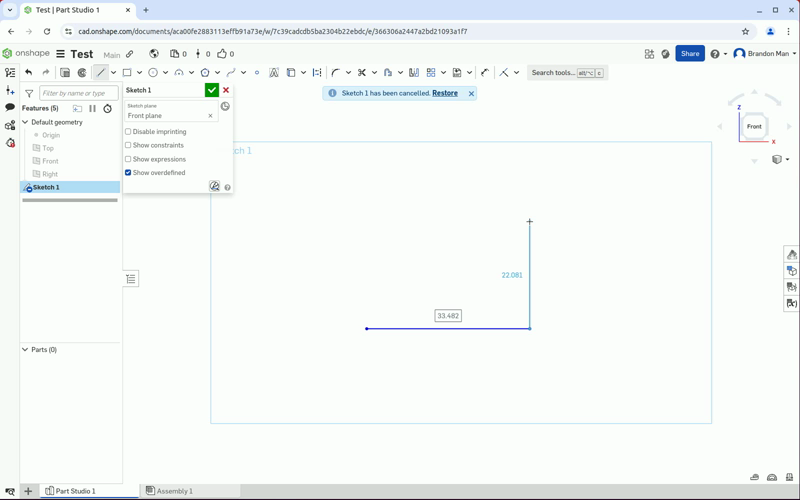
click(529, 221)
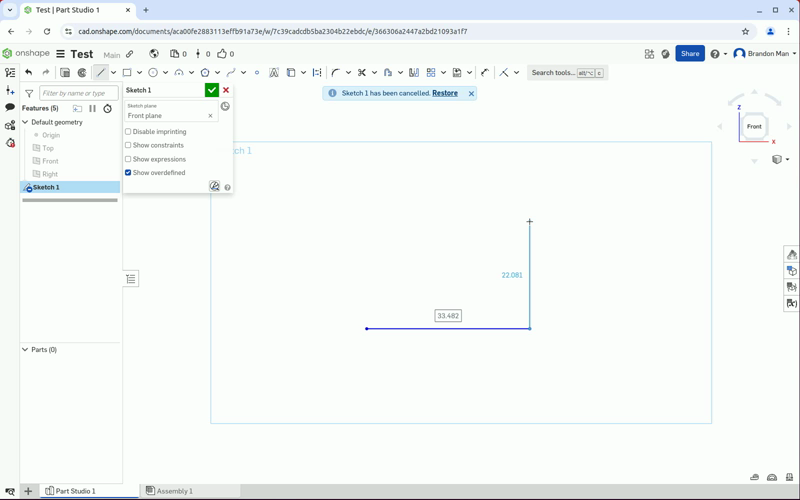
key_up(shift)
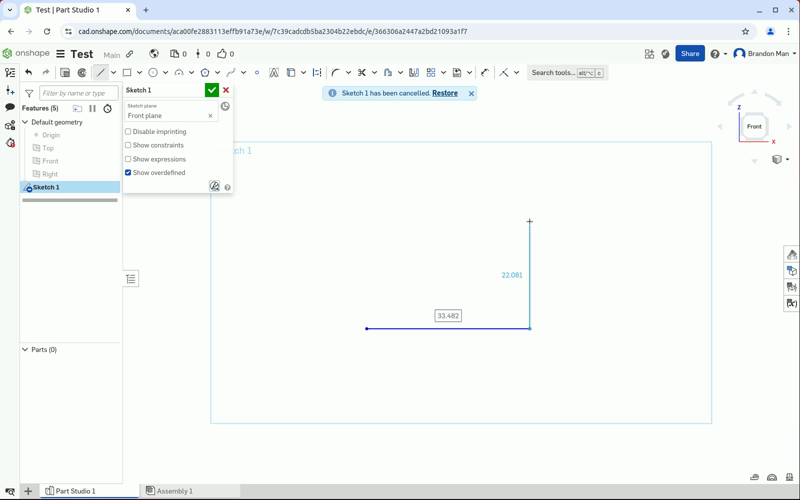
key_down(shift)
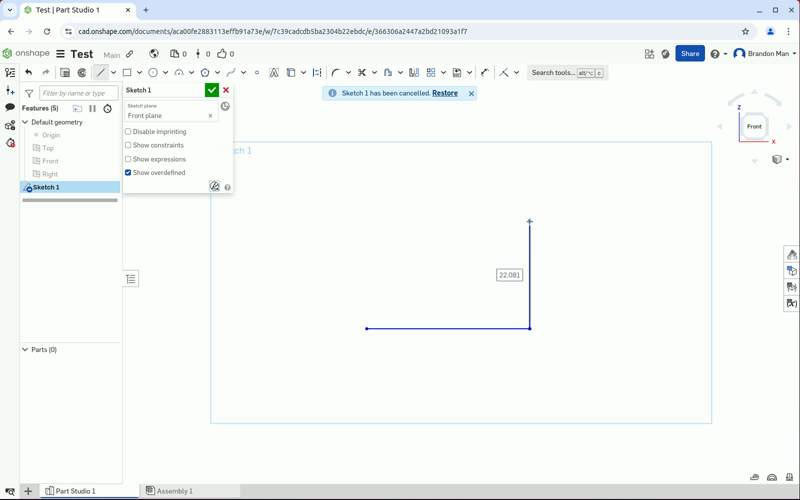
mouse_move(366, 221)
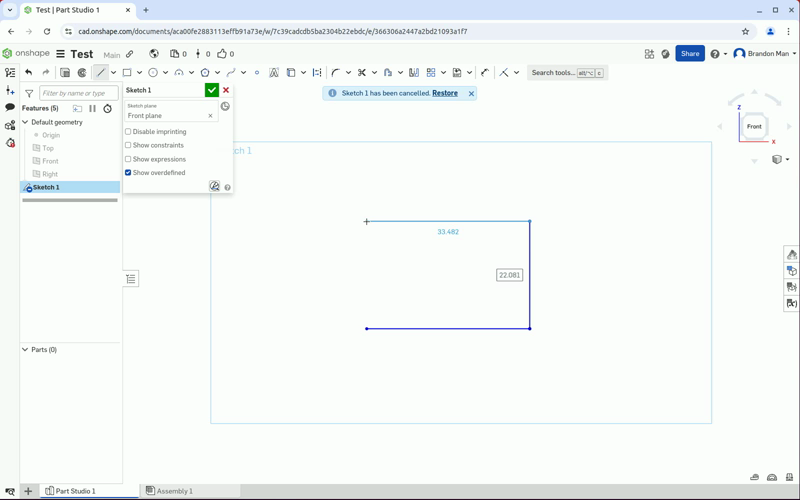
click(366, 221)
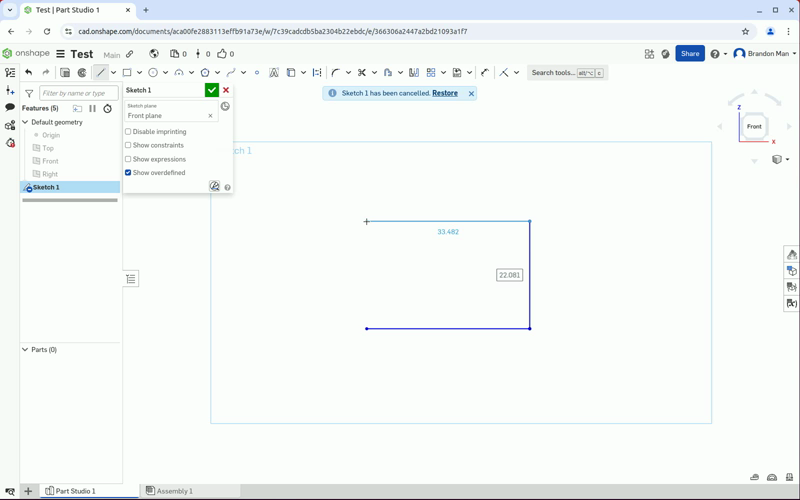
key_up(shift)
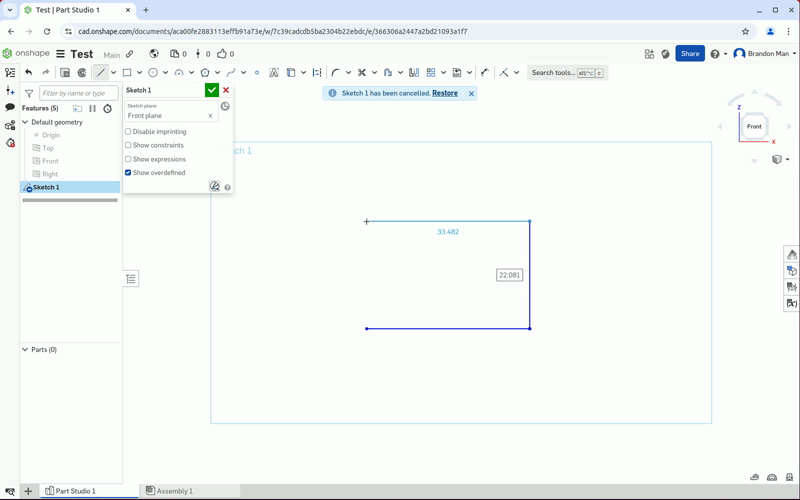
key_down(shift)
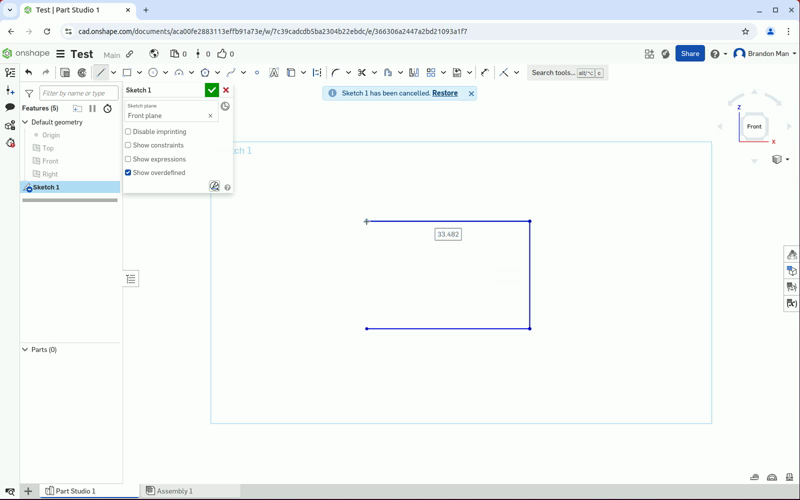
mouse_move(366, 328)
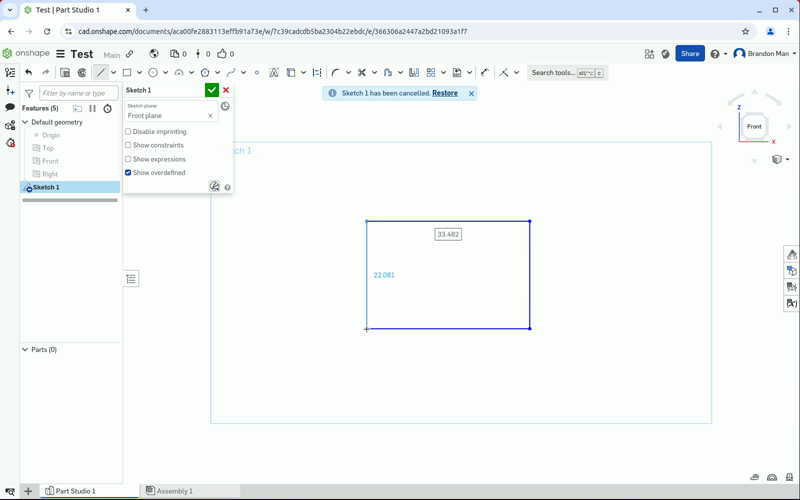
key_up(shift)
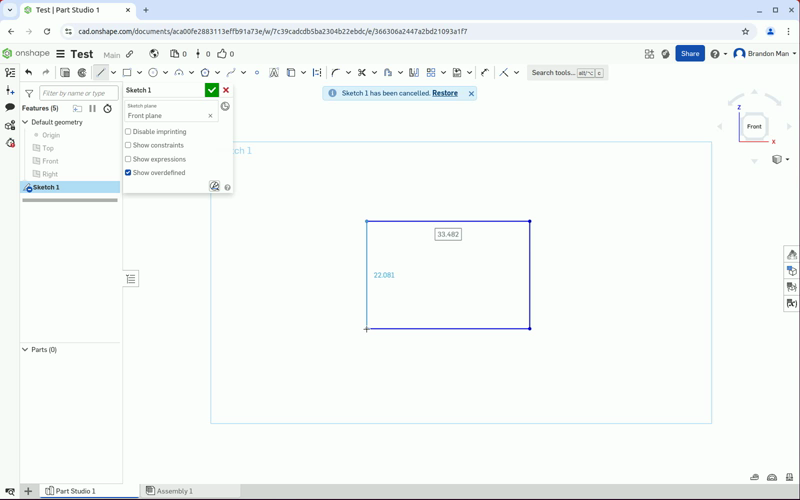
click(366, 328)
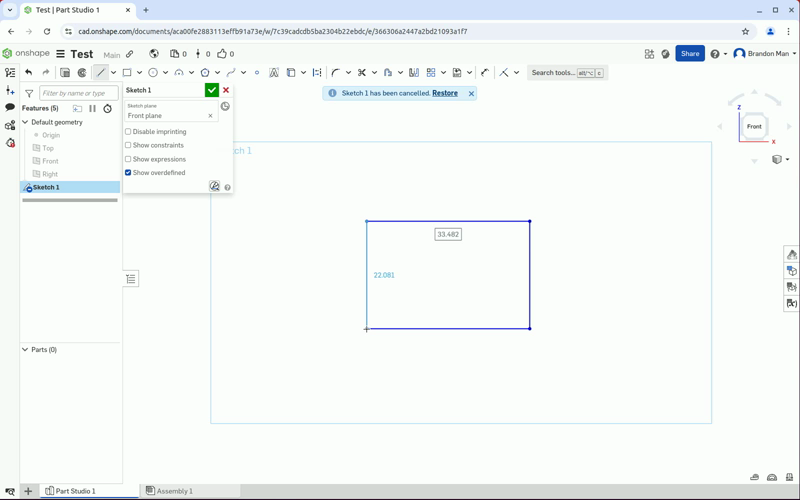
key(esc)
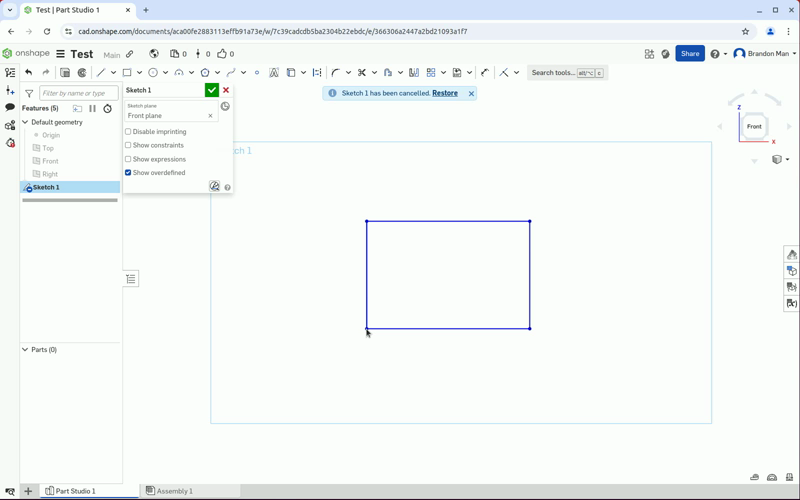
mouse_move(502, 275)
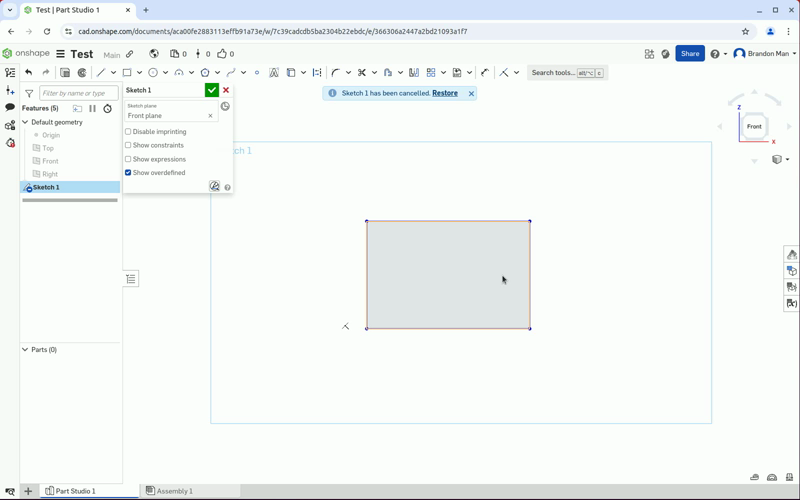
click(502, 275)
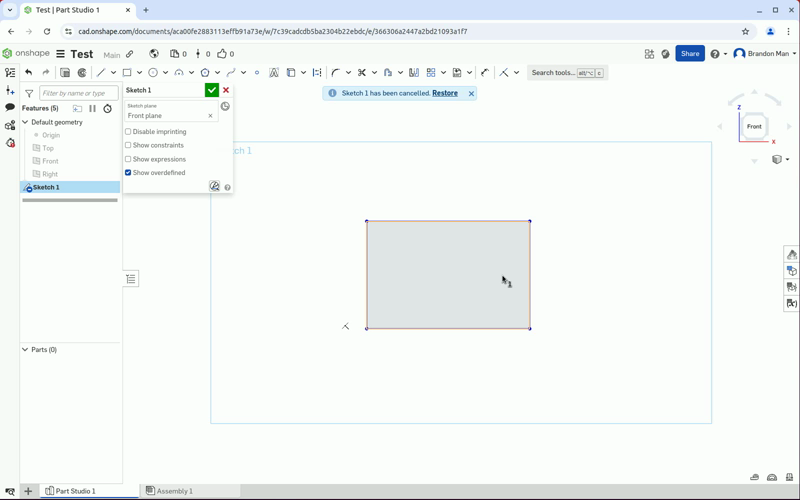
mouse_move(73, 352)
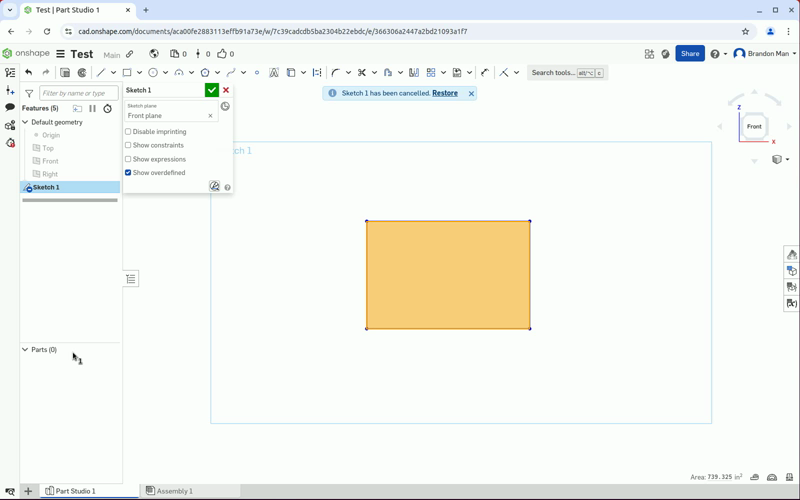
key(shift+y)
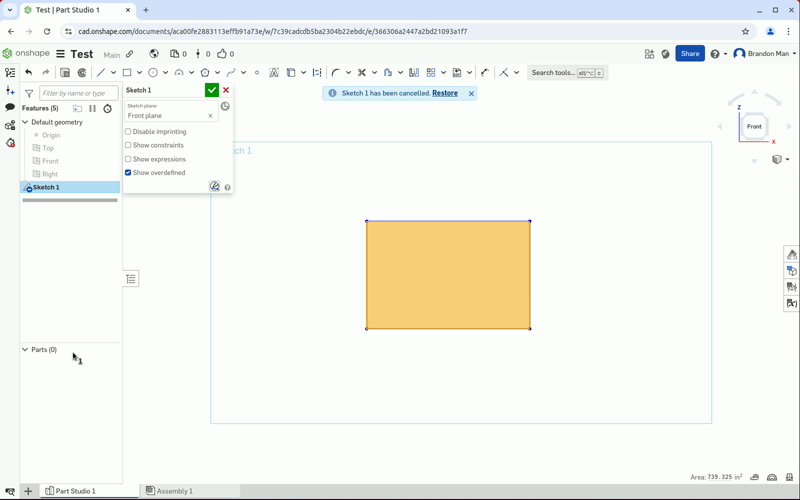
key(shift+e)
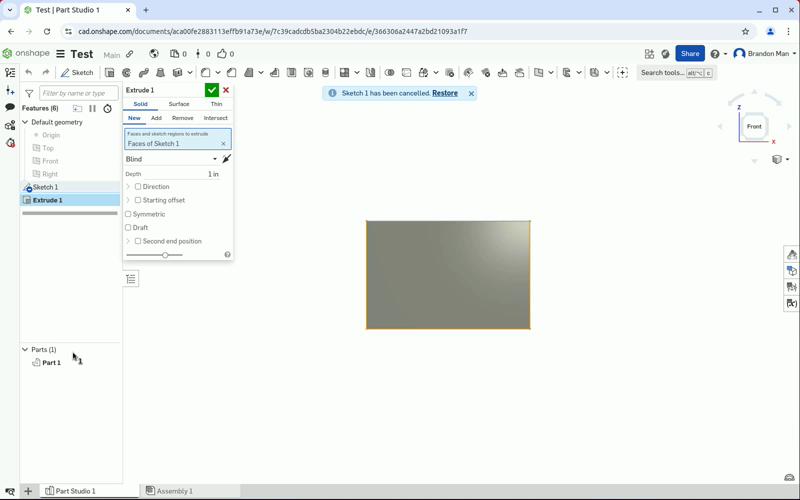
mouse_move(143, 106)
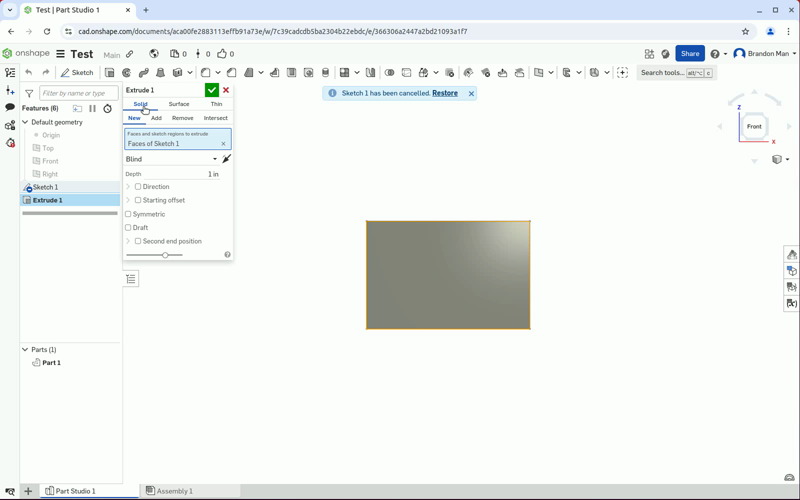
click(143, 106)
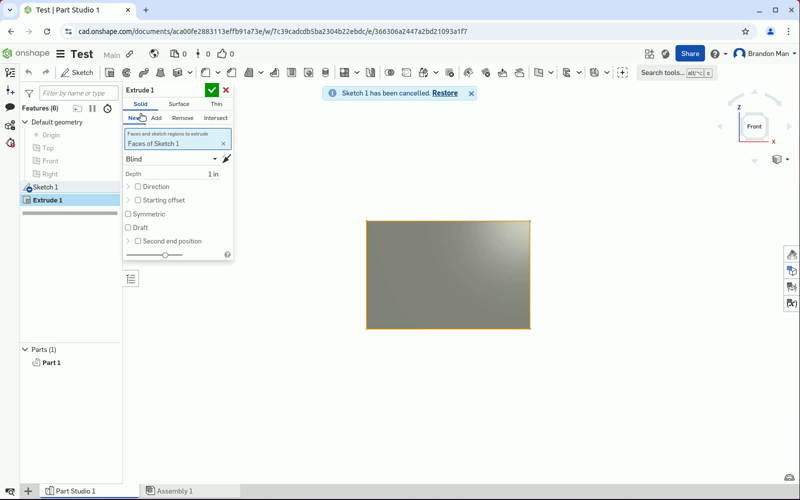
mouse_move(137, 120)
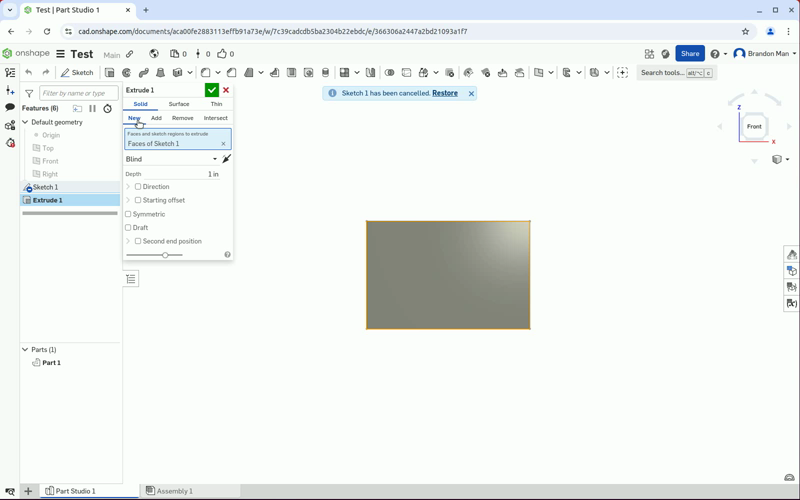
click(137, 120)
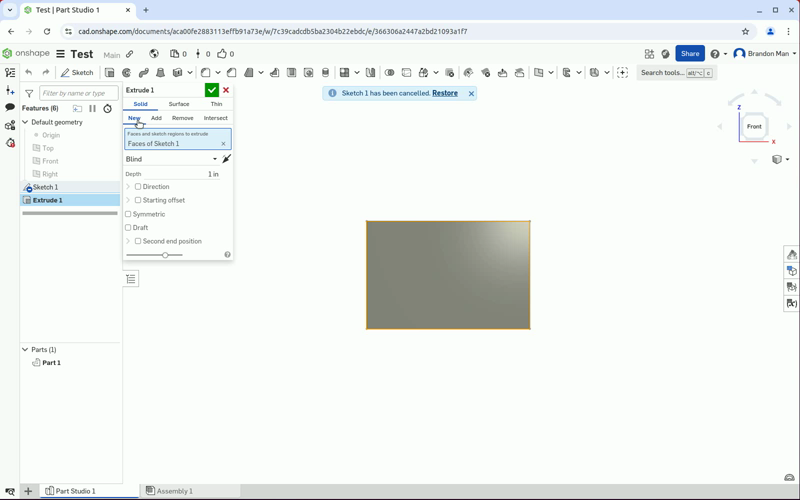
key(tab, 4)
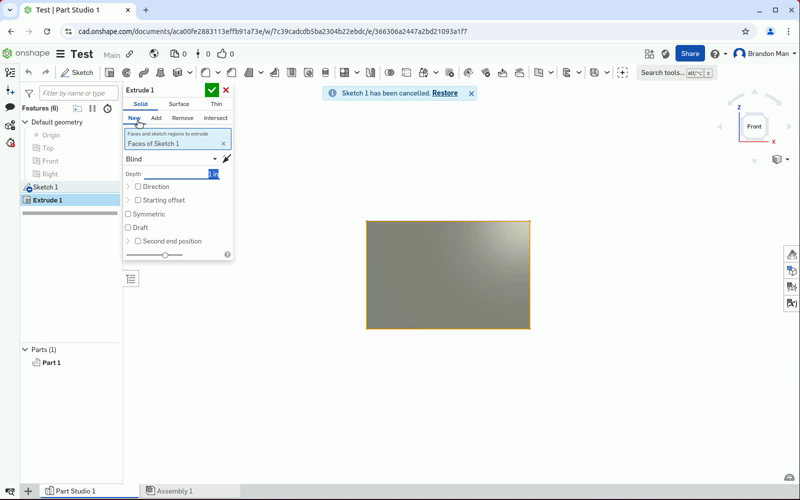
text(11.554)
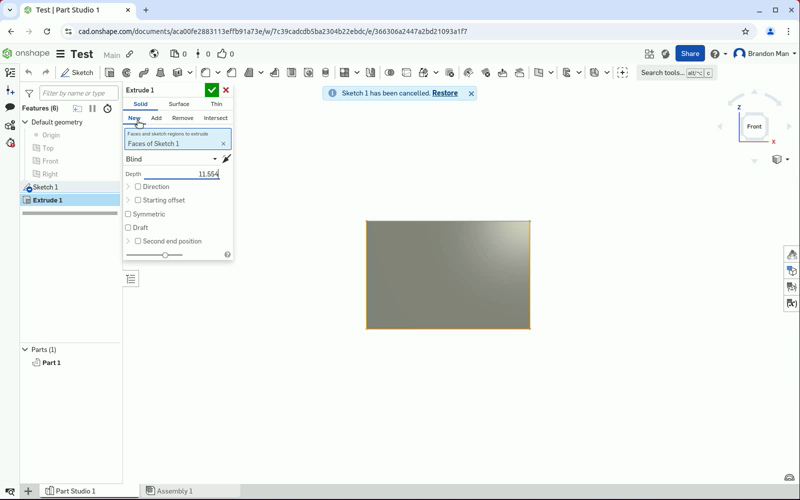
key(enter)
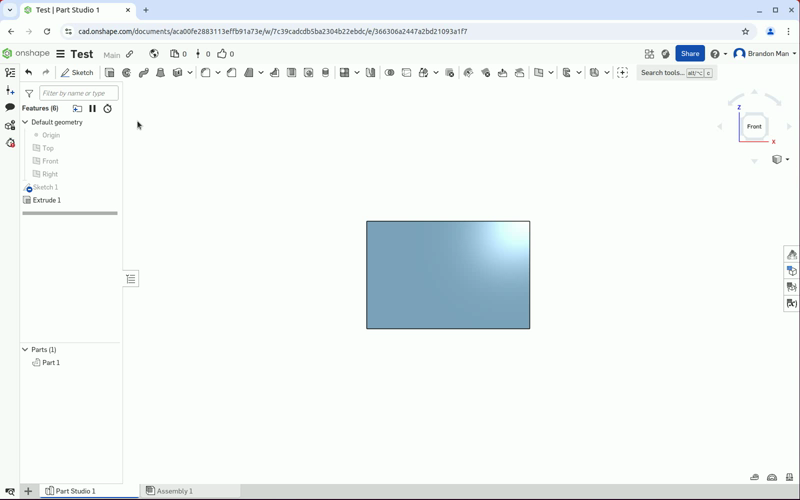
key(shift+h)
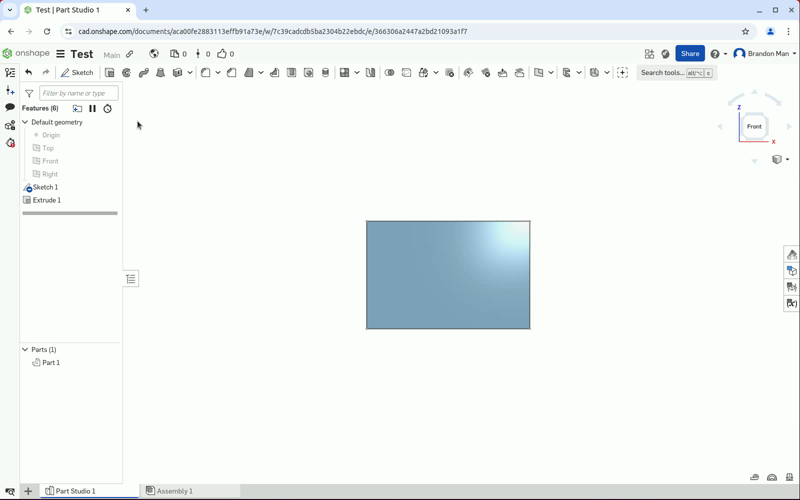
key(shift+h)
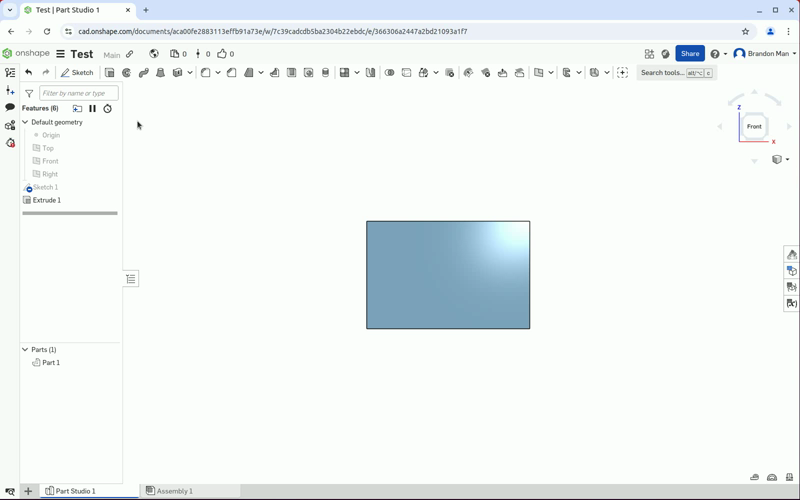
mouse_move(73, 189)
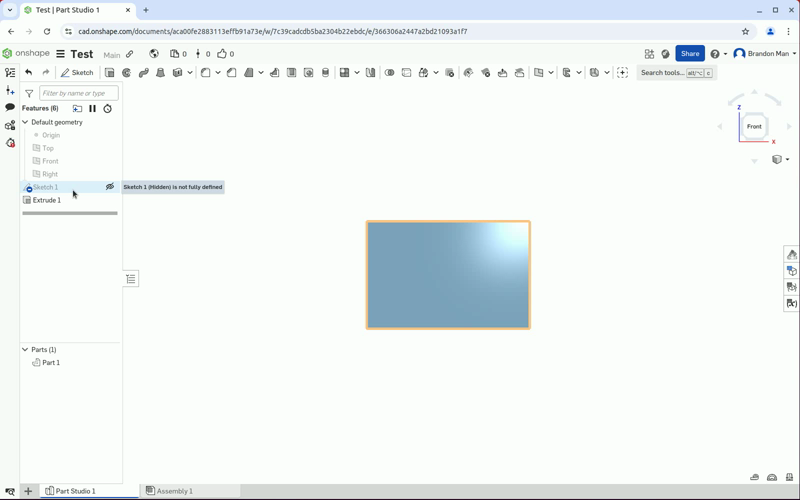
click(73, 189)
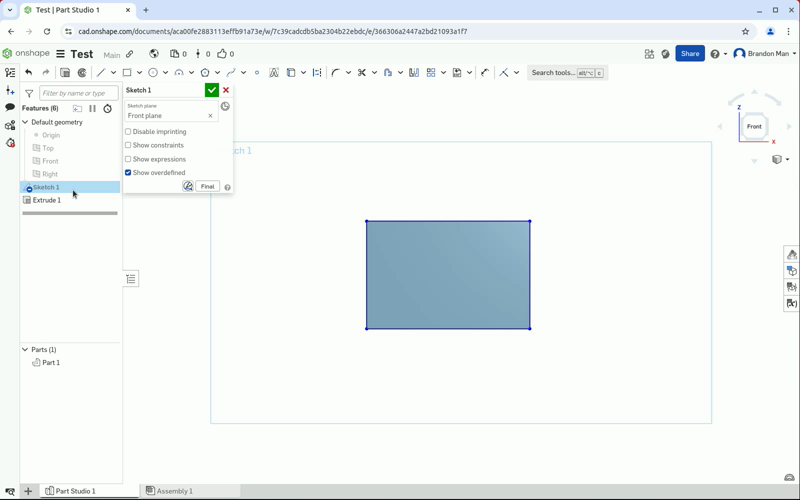
mouse_move(229, 92)
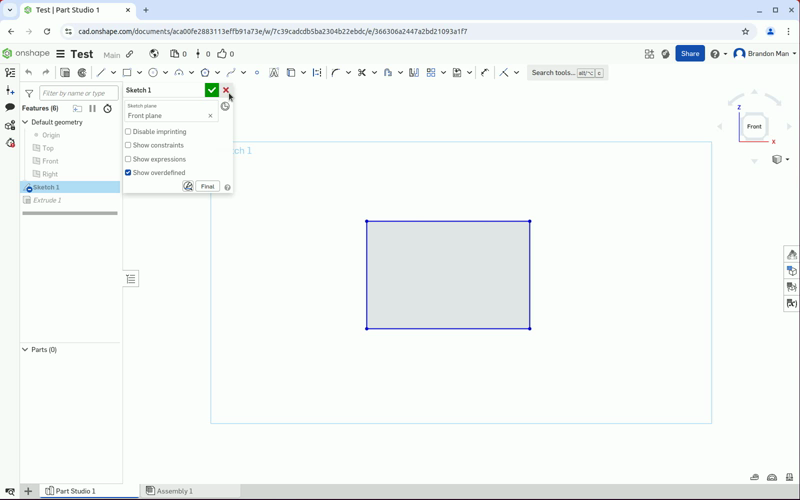
click(229, 92)
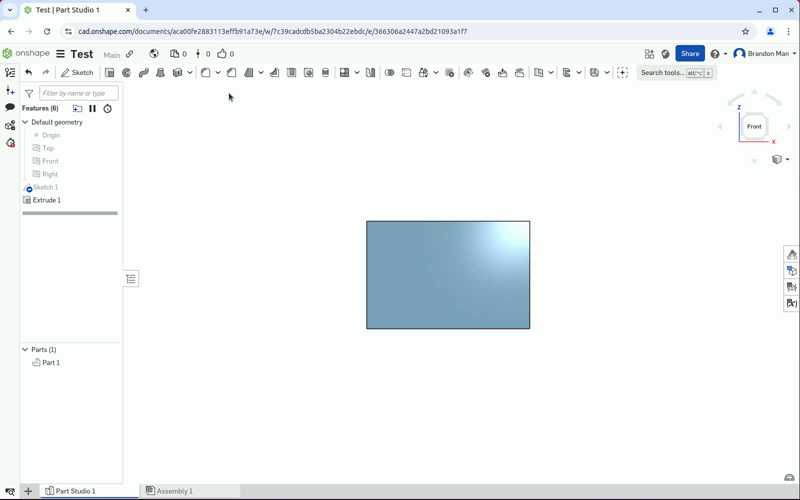
mouse_move(541, 75)
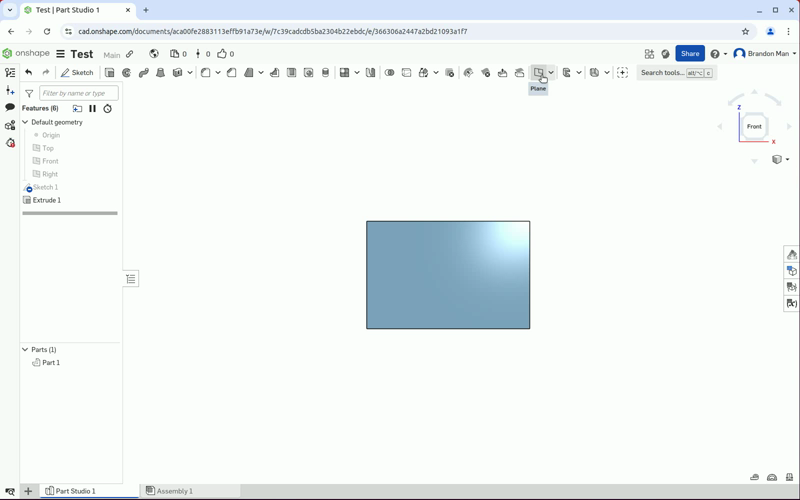
click(541, 75)
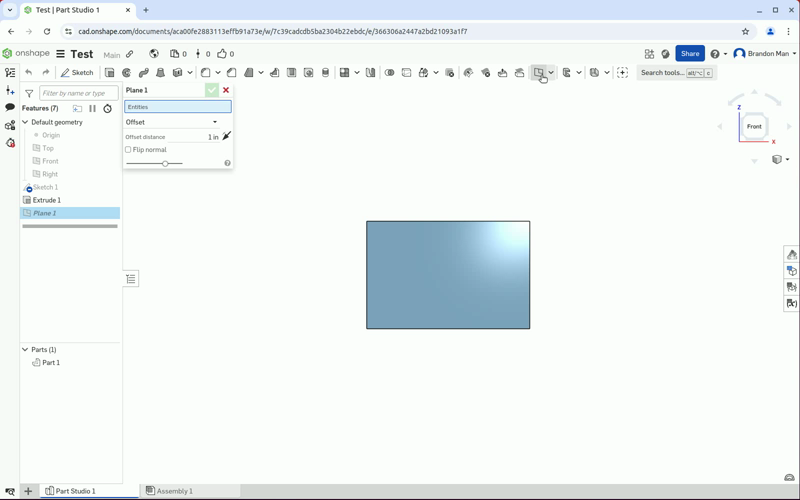
mouse_move(73, 163)
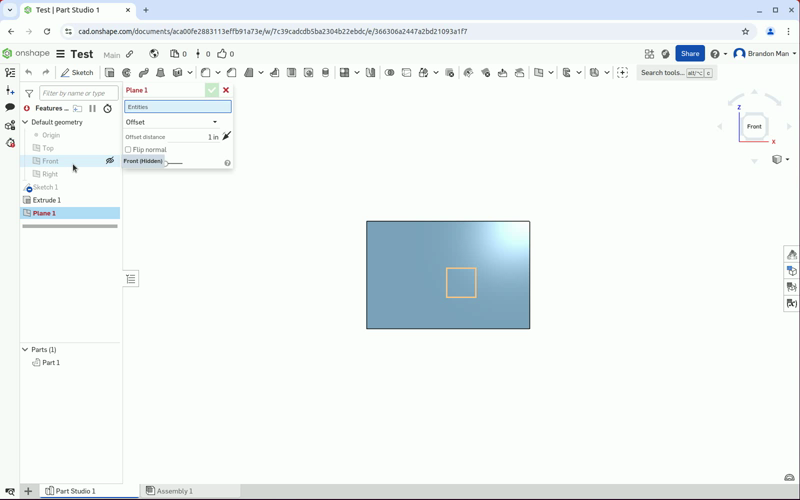
click(73, 163)
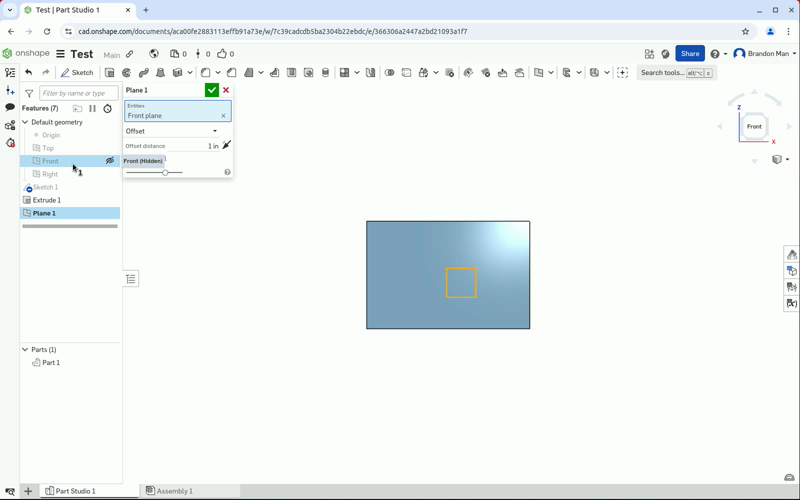
key(tab, 2)
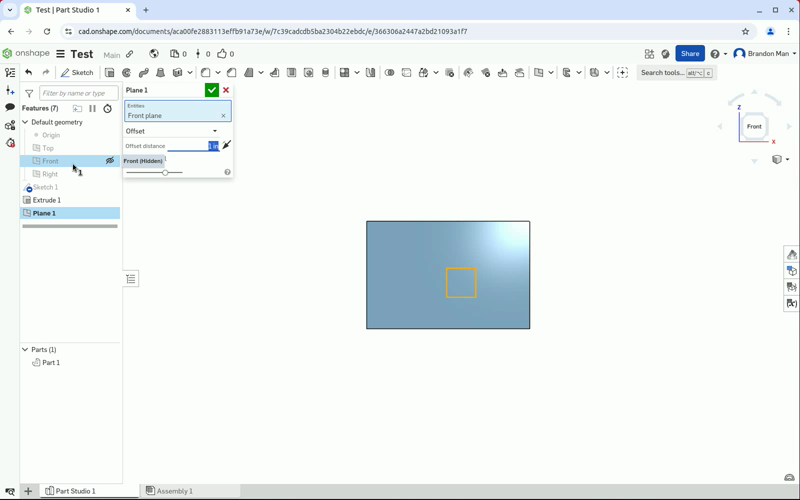
text(11.554)
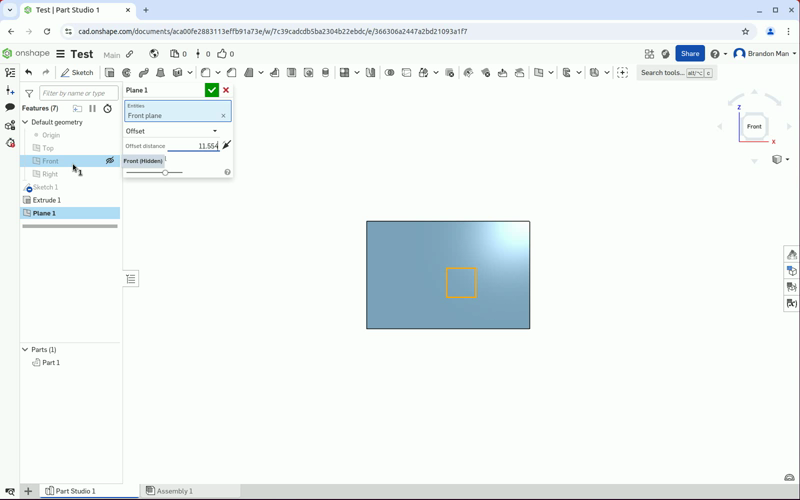
key(enter, 2)
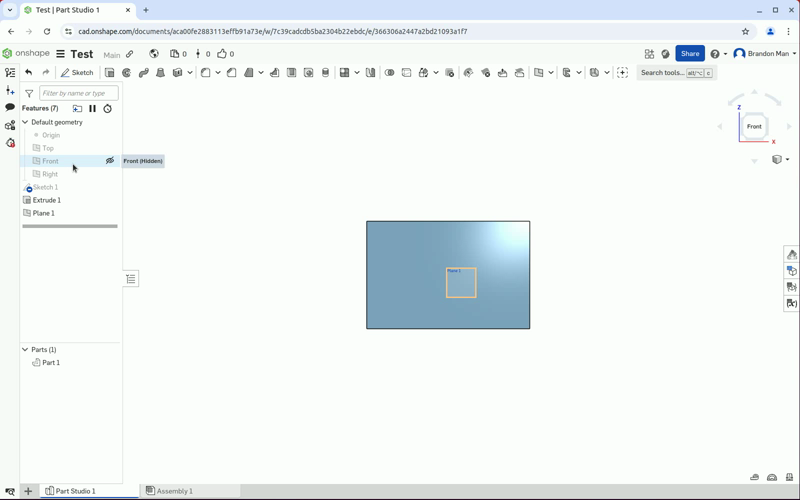
key(shift+s)
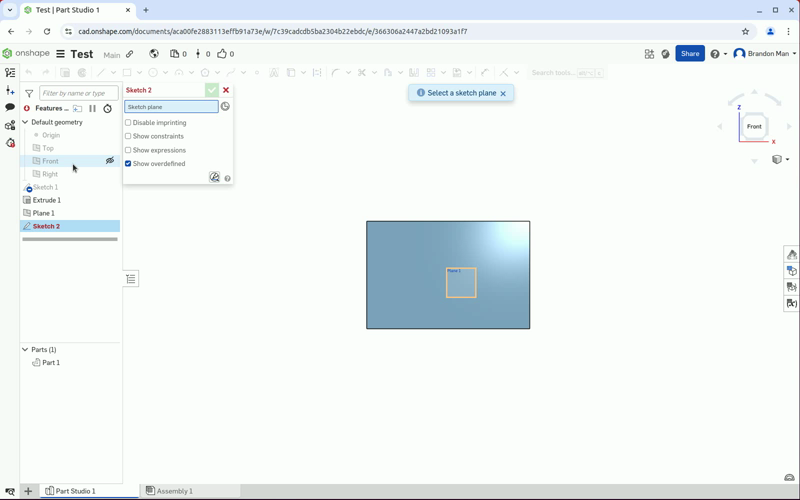
mouse_move(73, 215)
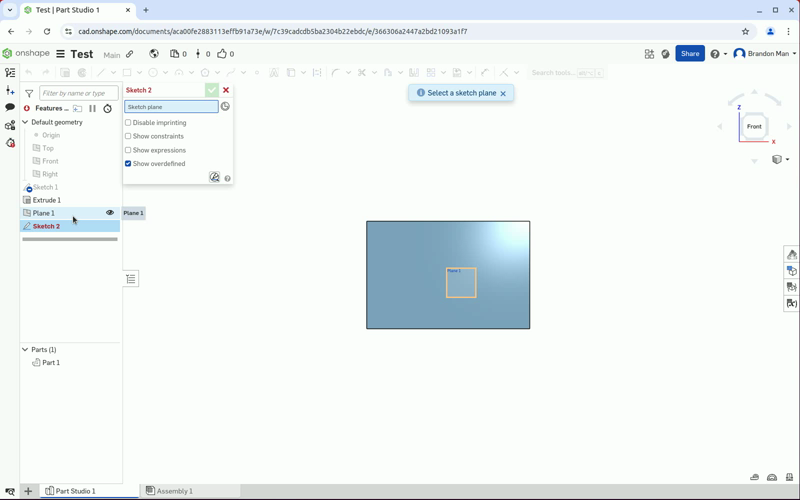
click(73, 215)
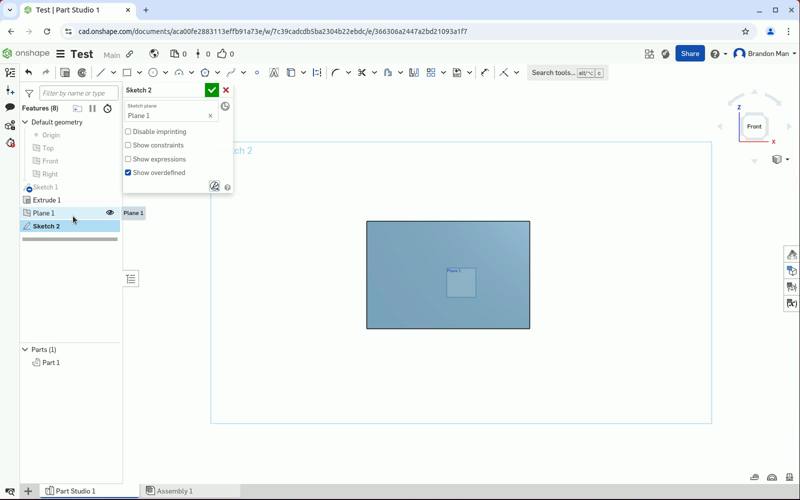
mouse_move(73, 352)
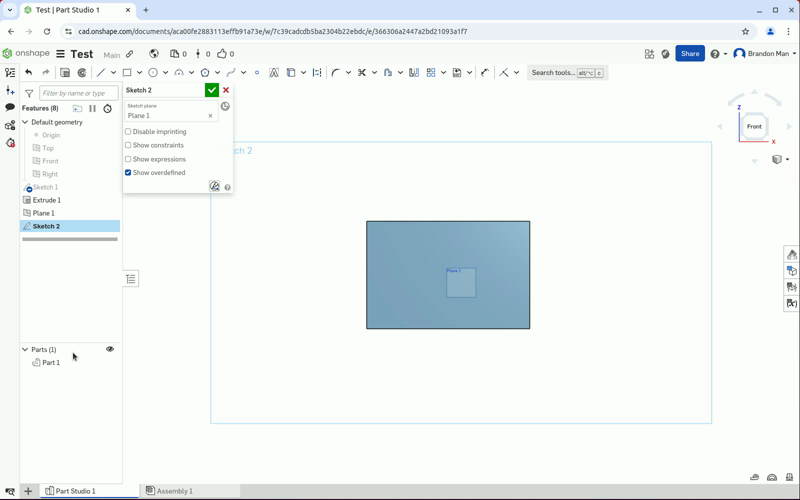
key(y)
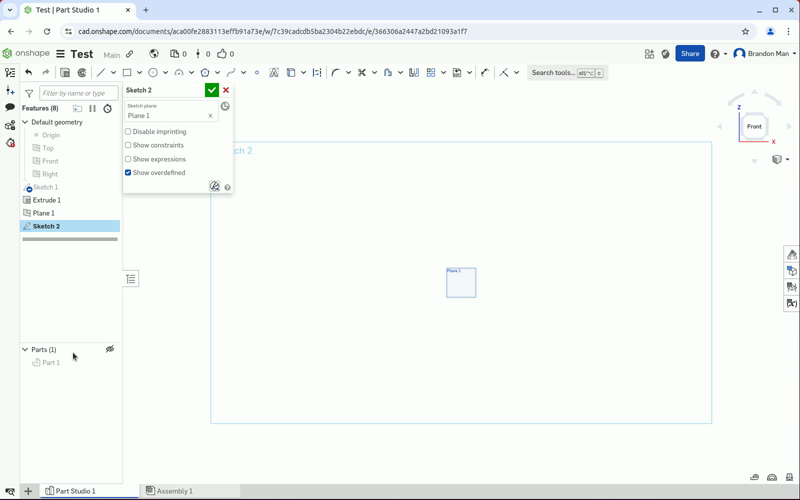
key(c)
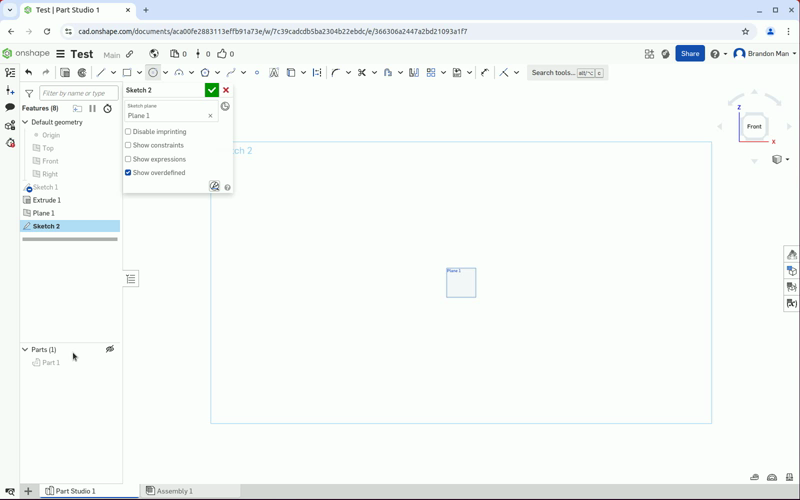
key_down(shift)
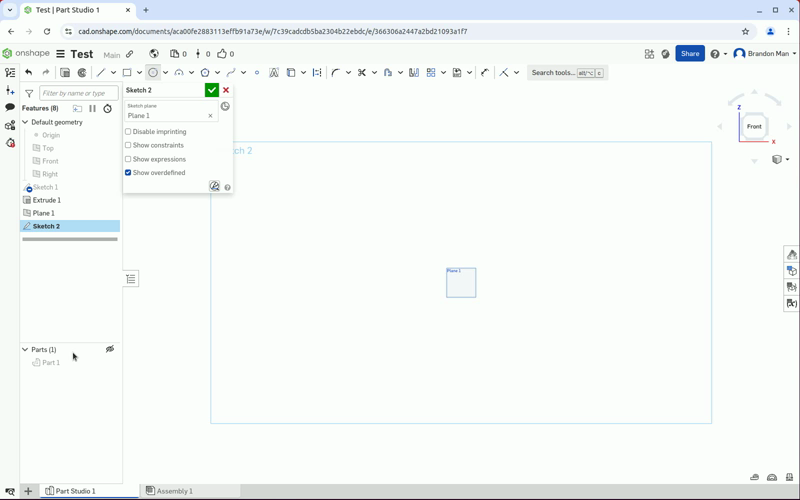
mouse_move(450, 273)
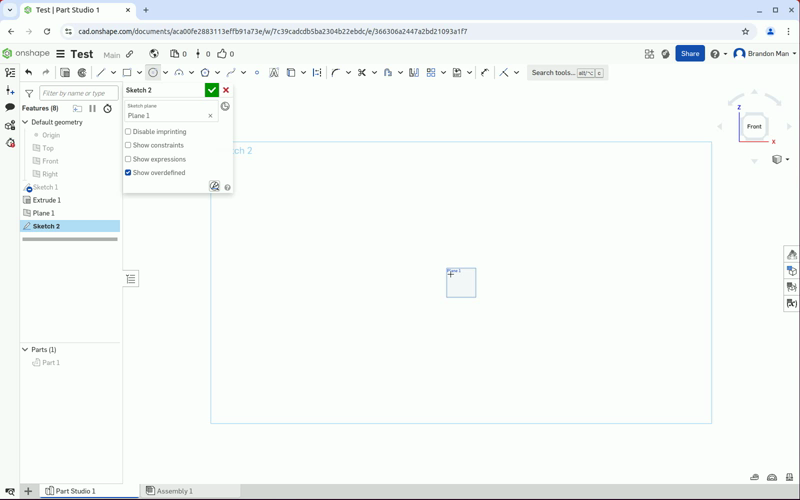
click(450, 273)
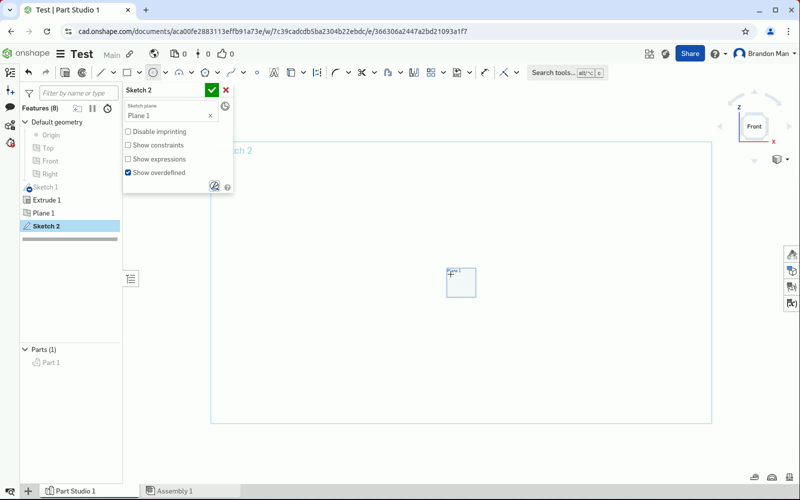
key_up(shift)
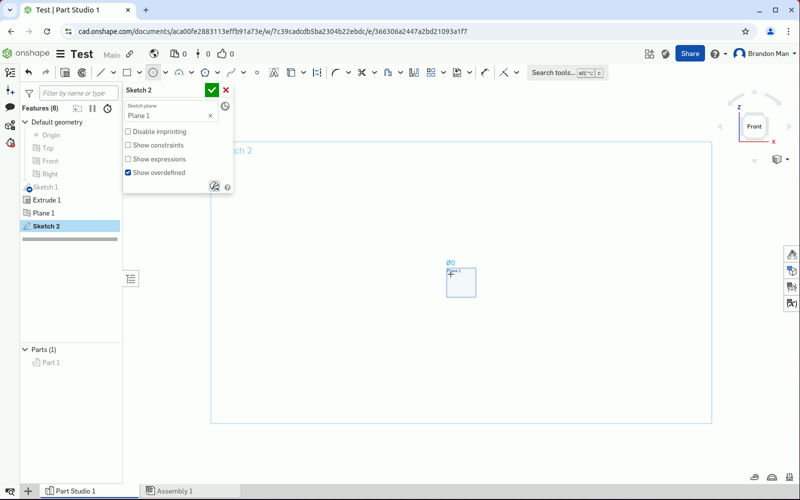
mouse_move(499, 273)
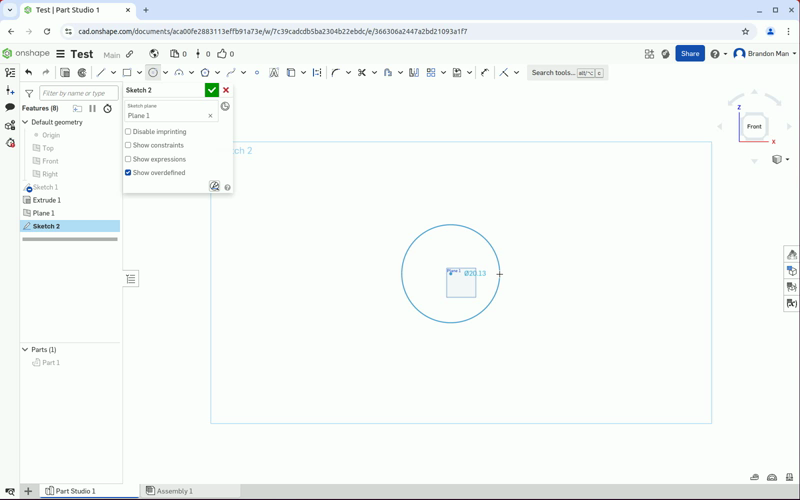
click(499, 273)
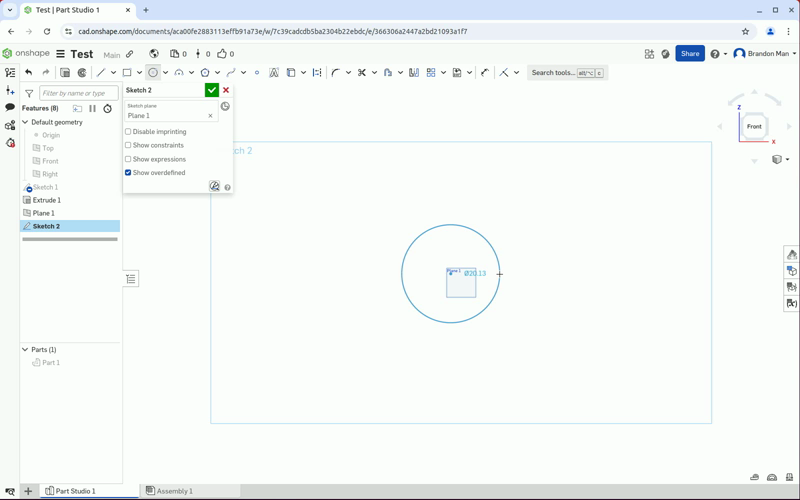
key(esc)
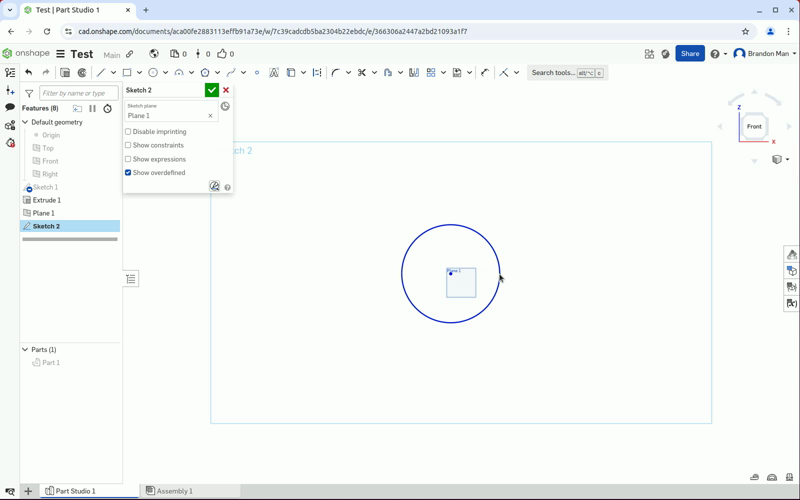
mouse_move(452, 304)
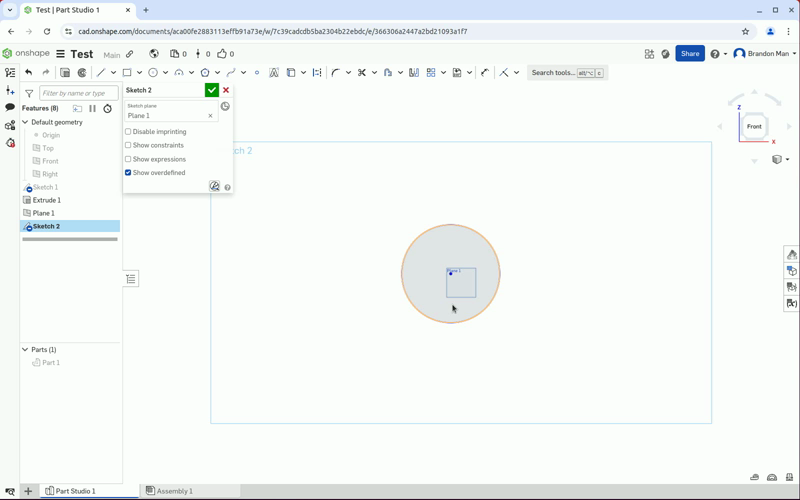
click(452, 304)
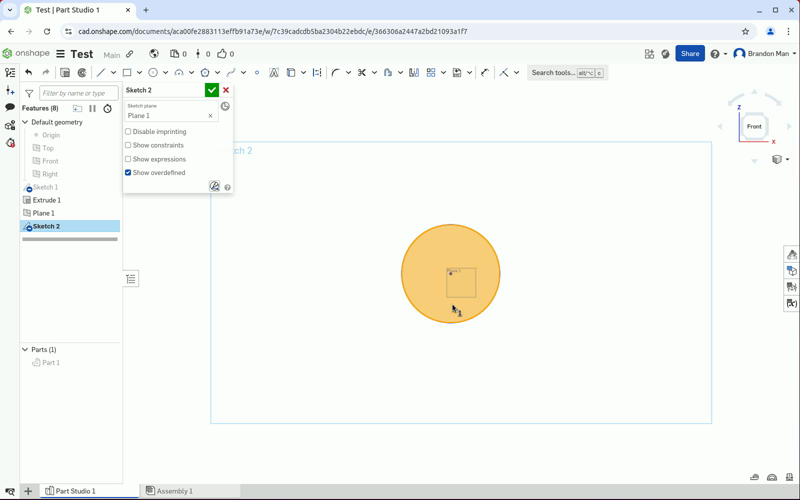
mouse_move(73, 352)
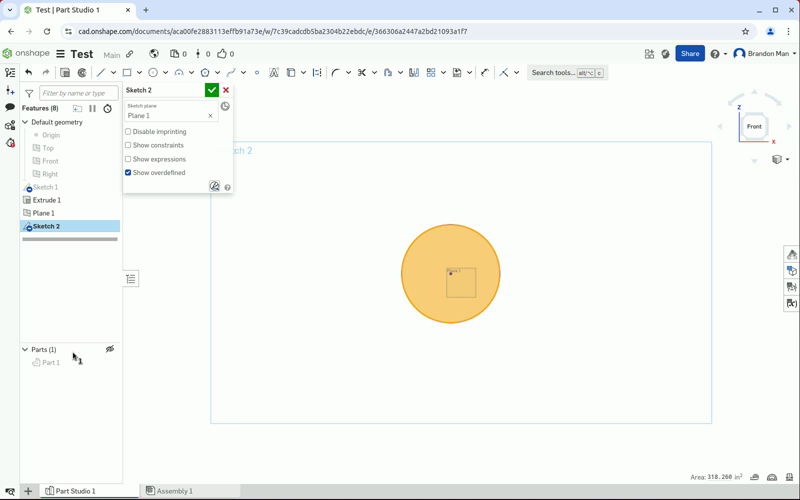
key(shift+y)
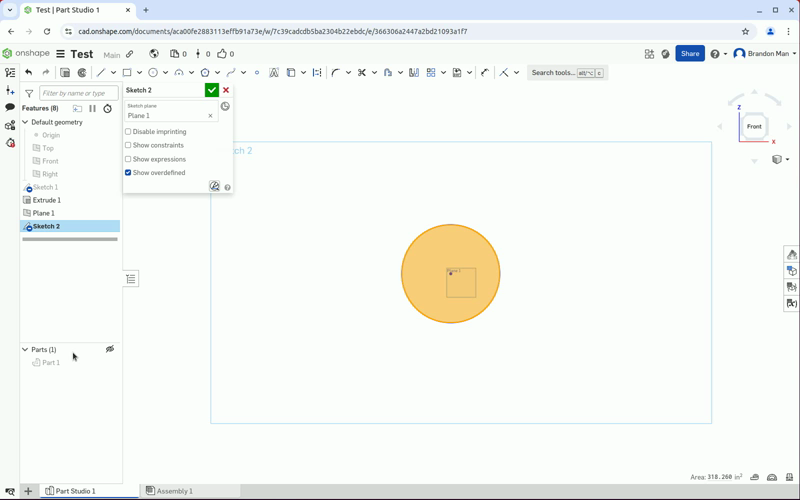
key(shift+e)
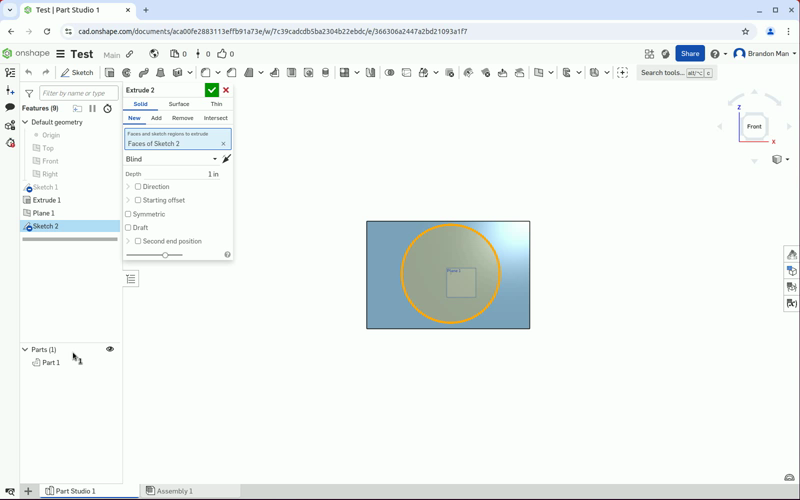
mouse_move(143, 106)
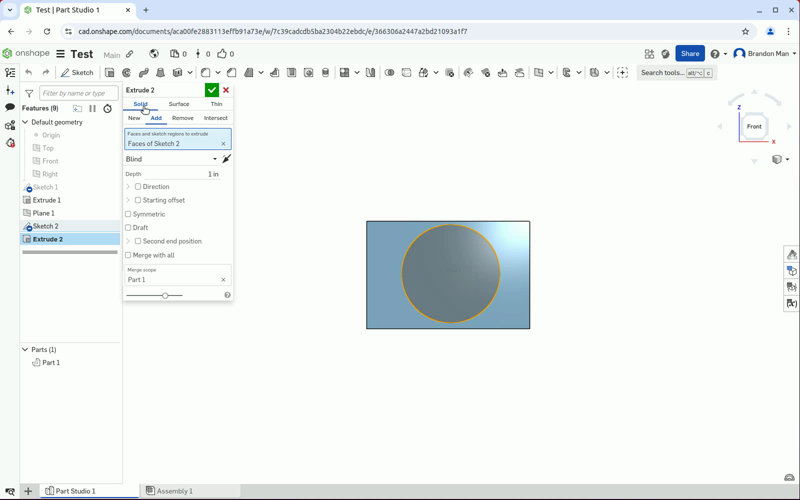
click(143, 106)
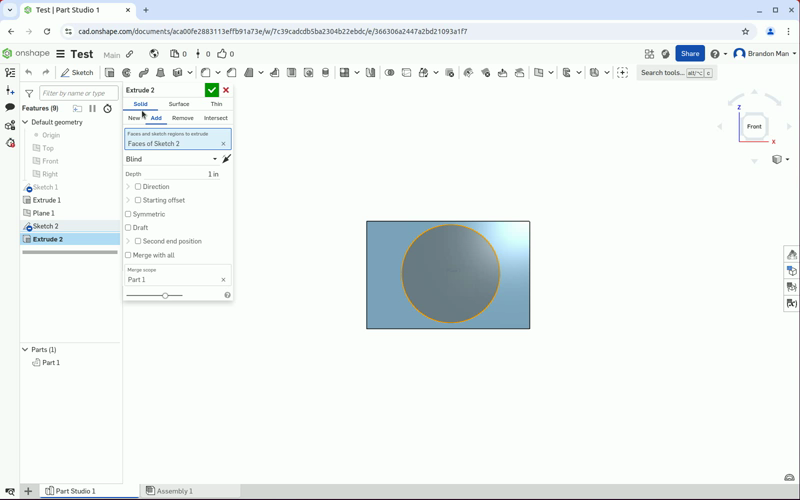
mouse_move(137, 120)
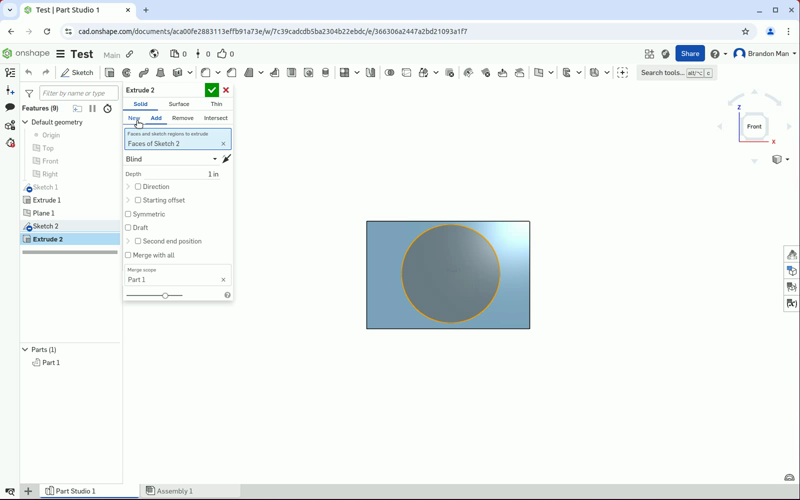
click(137, 120)
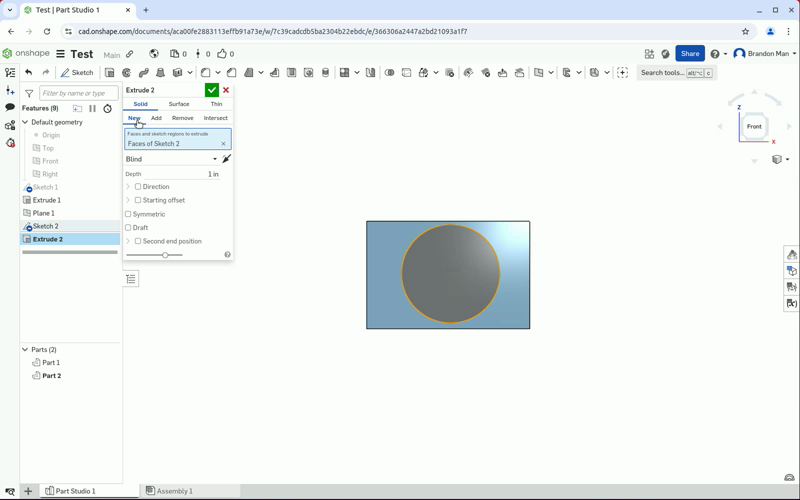
key(tab, 4)
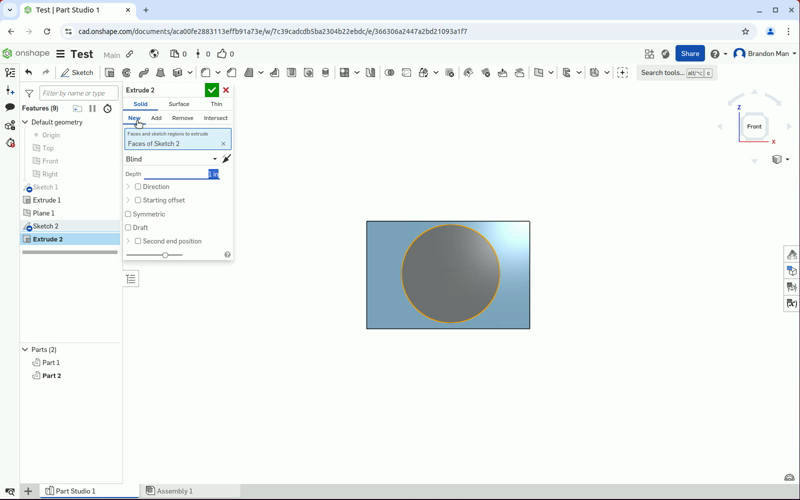
text(11.554)
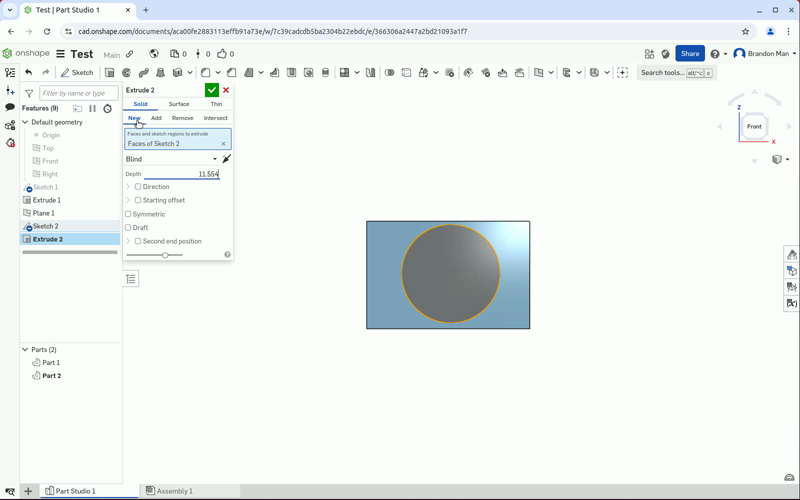
key(enter)
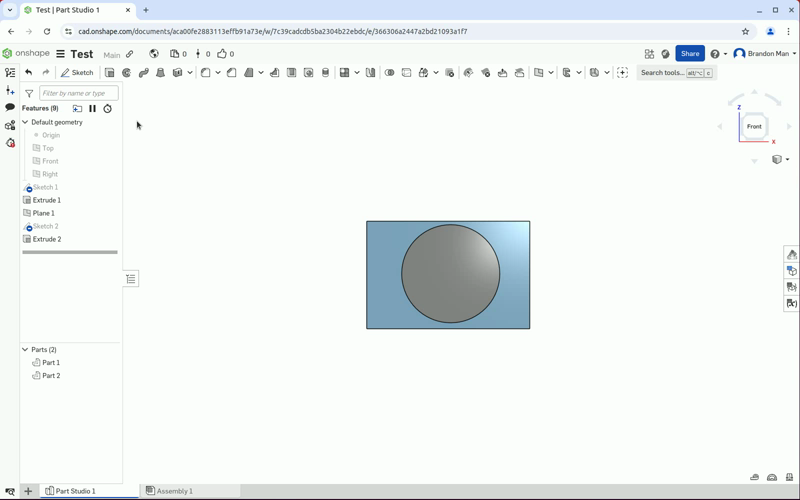
key(shift+h)
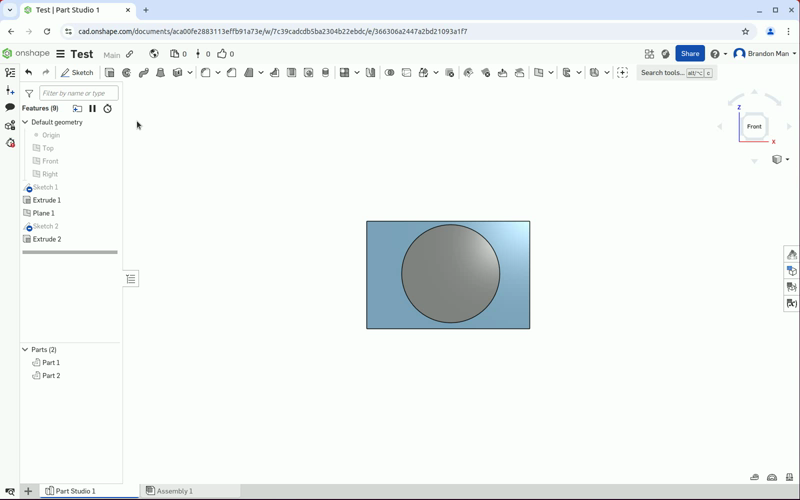
key(shift+h)
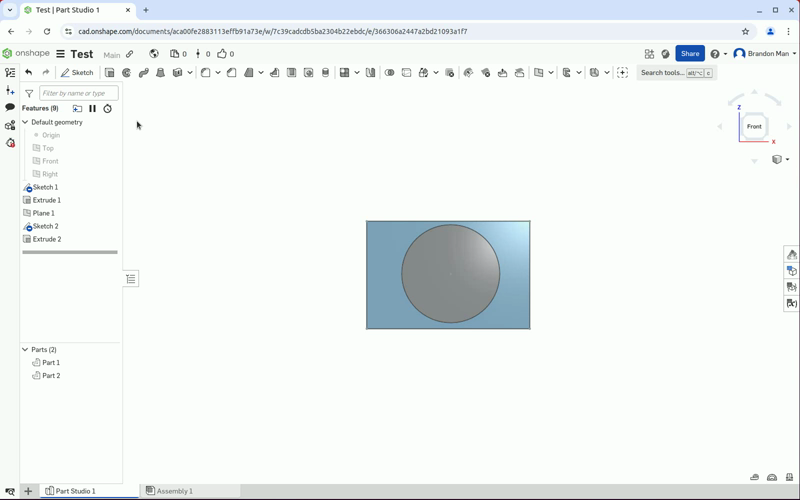
key(shift+7)
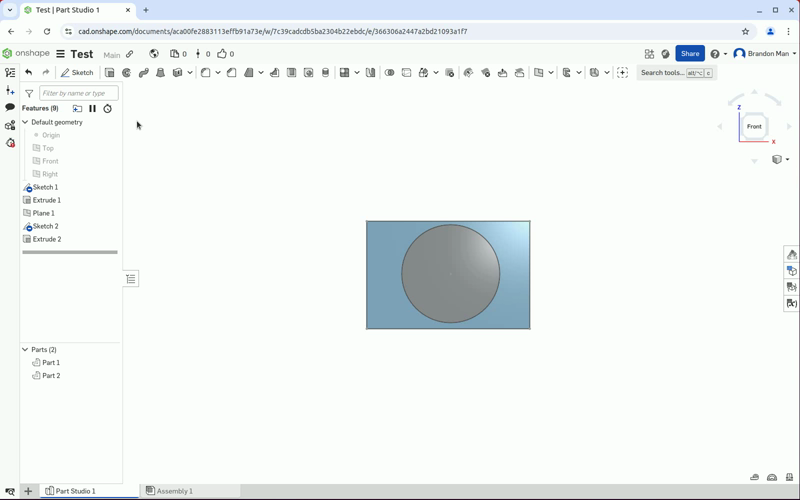
key(left, 2)
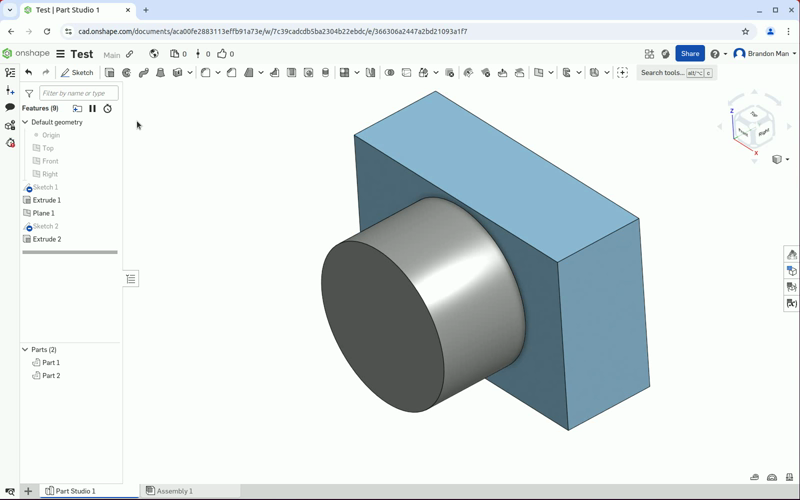
key(down, 2)
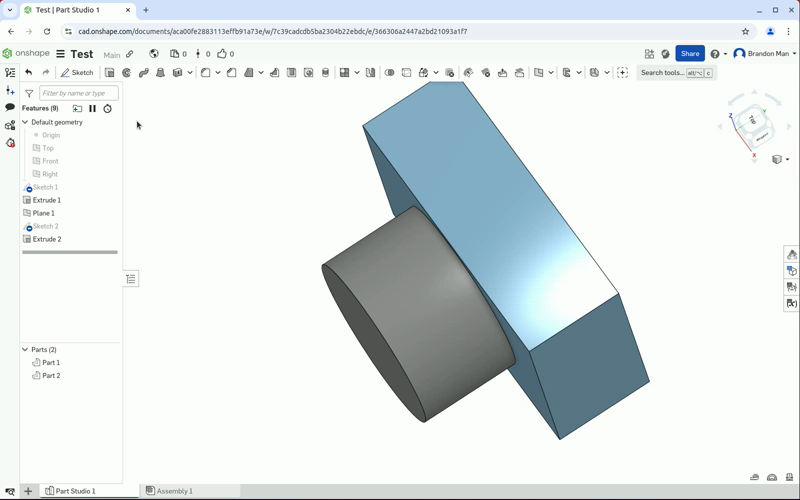
key(up, 2)
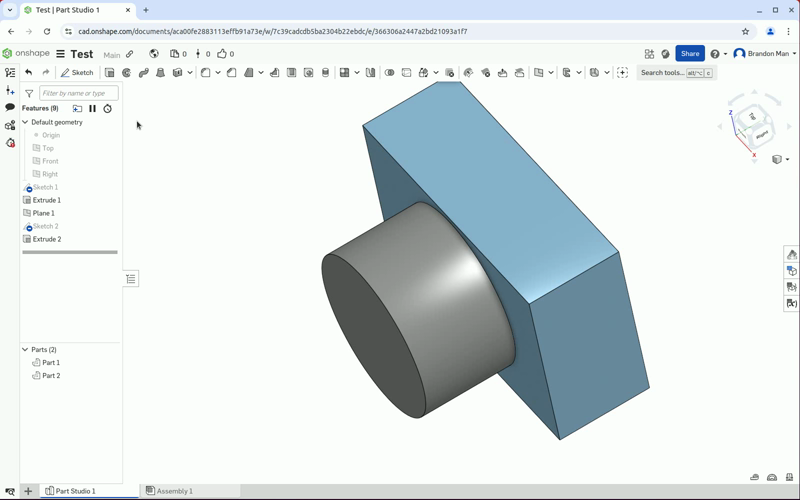
key(right, 2)
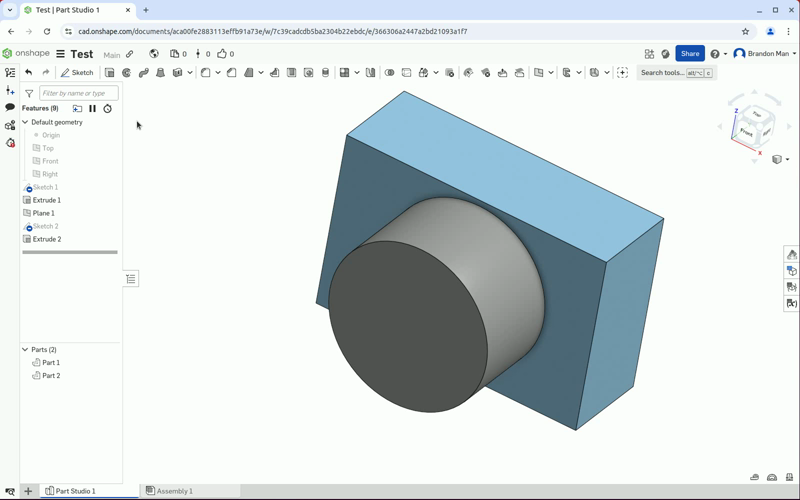
mouse_move(73, 189)
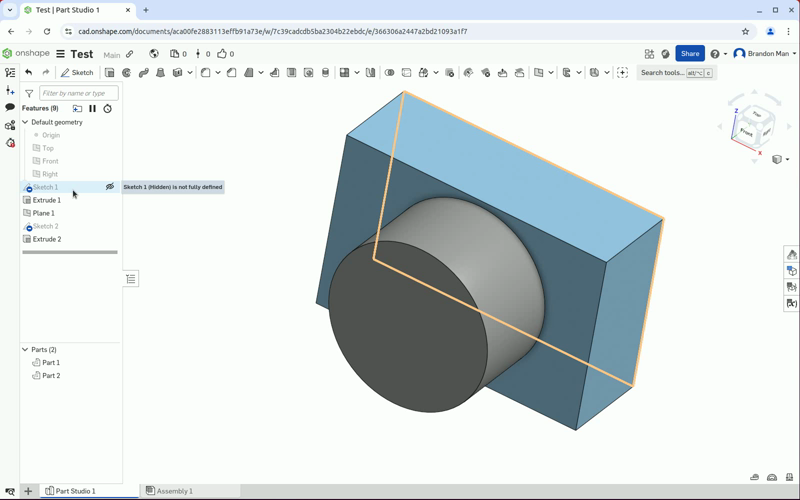
click(73, 189)